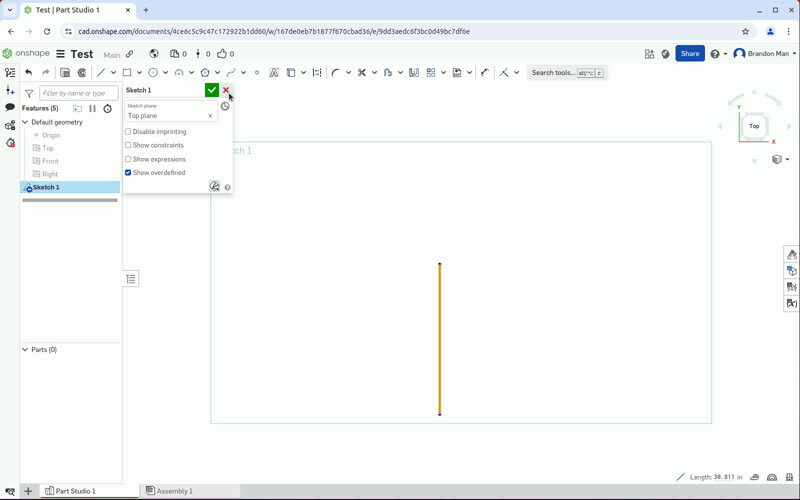
key(shift+h)
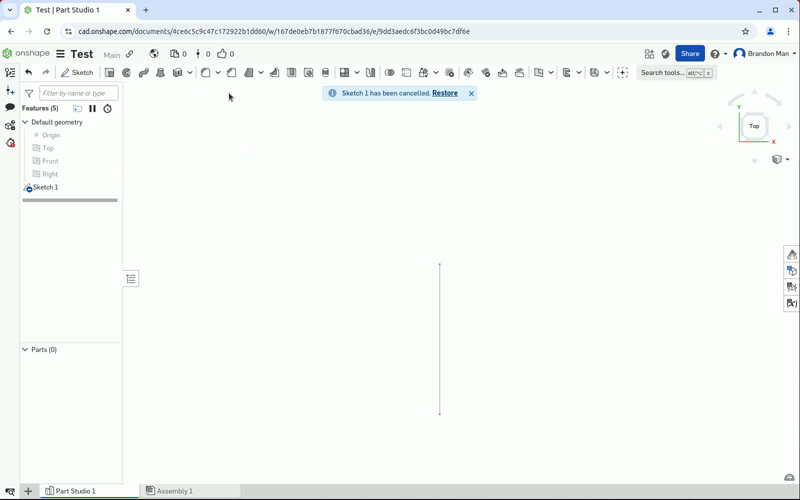
key(shift+s)
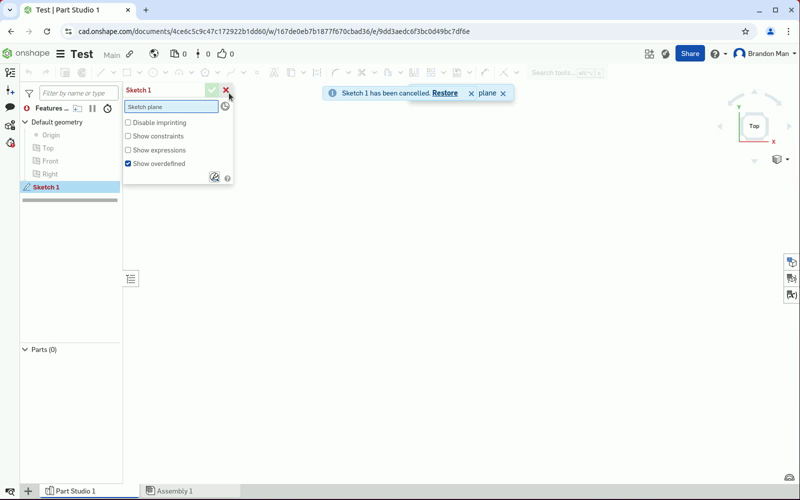
mouse_move(73, 150)
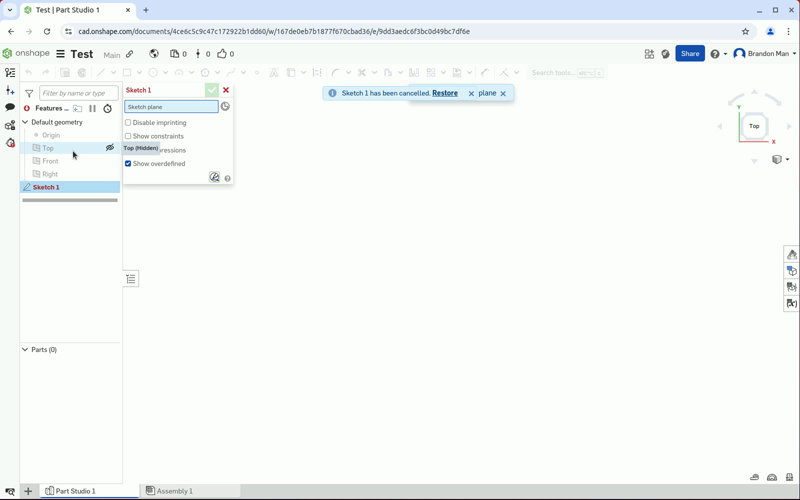
click(73, 150)
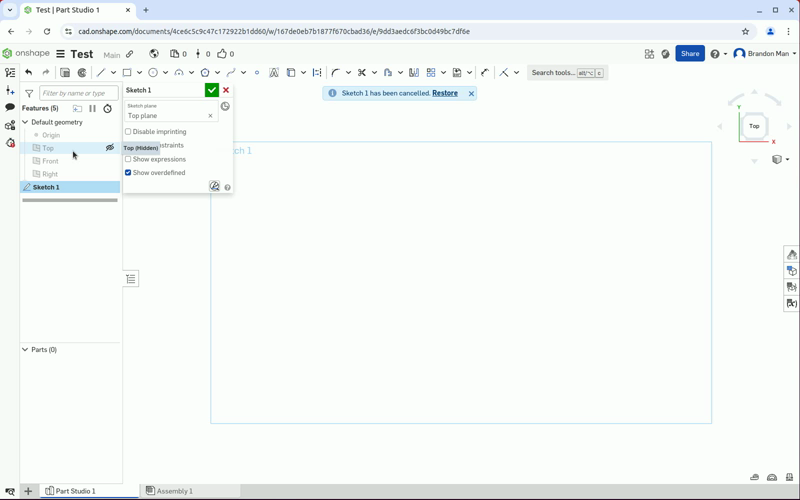
mouse_move(73, 352)
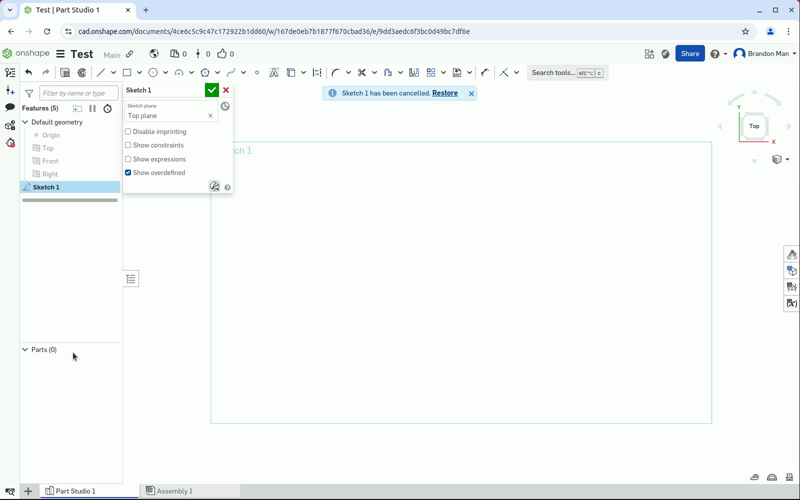
key(y)
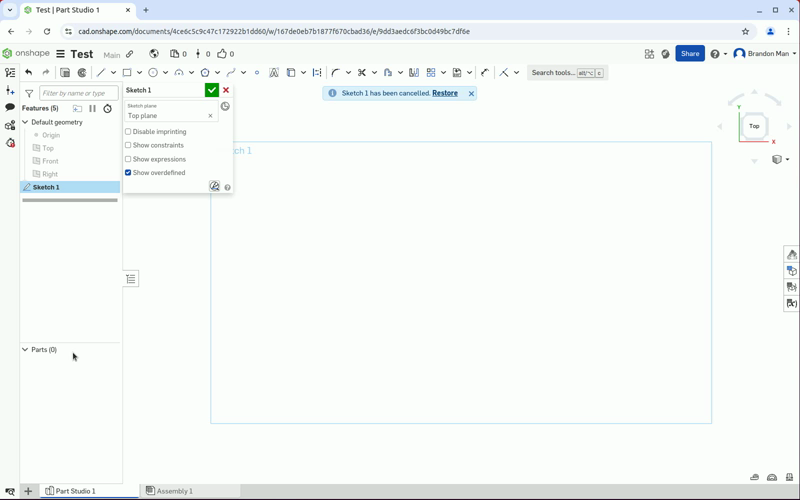
key(l)
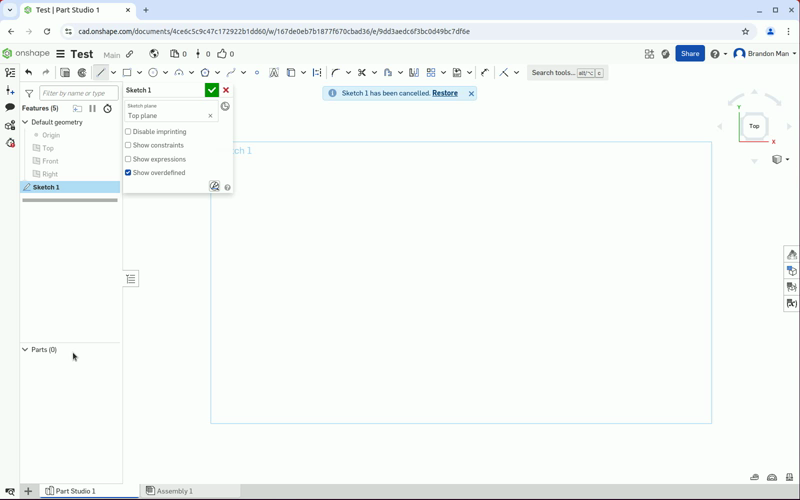
key_down(shift)
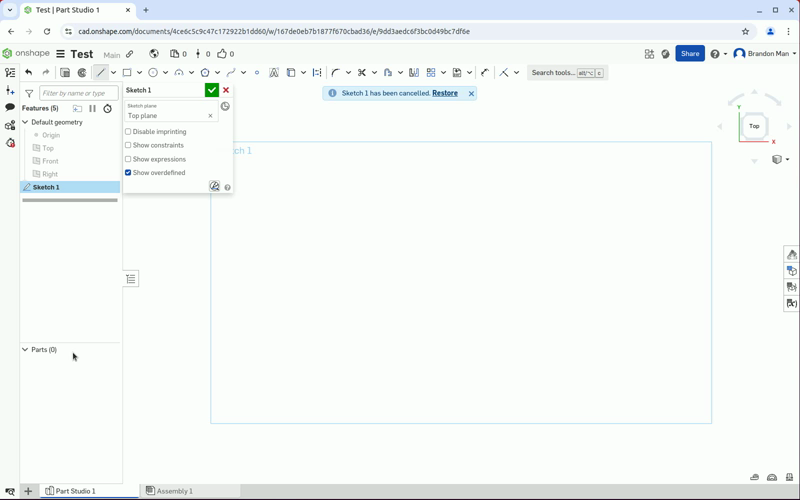
mouse_move(348, 353)
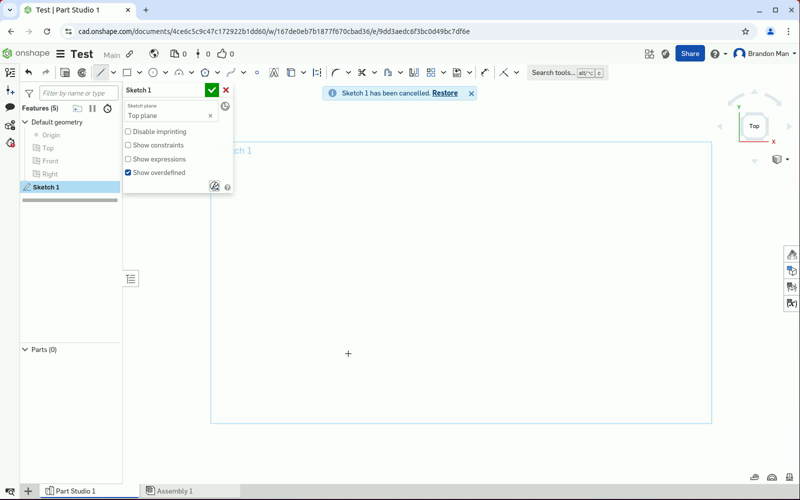
click(348, 353)
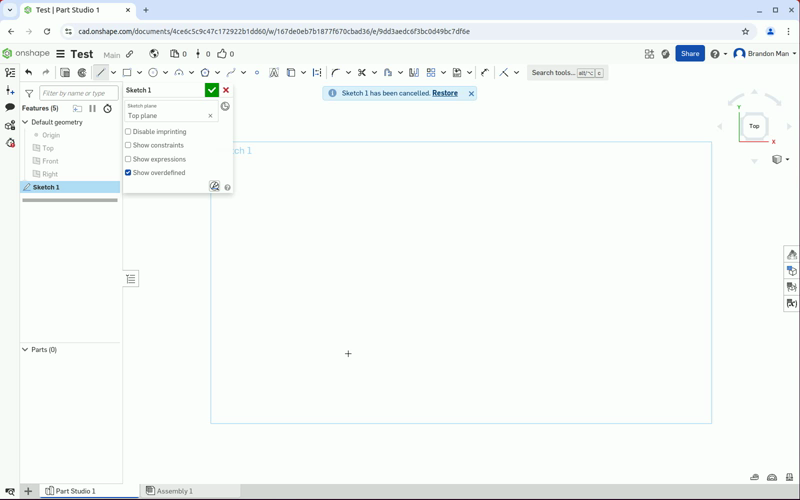
key_up(shift)
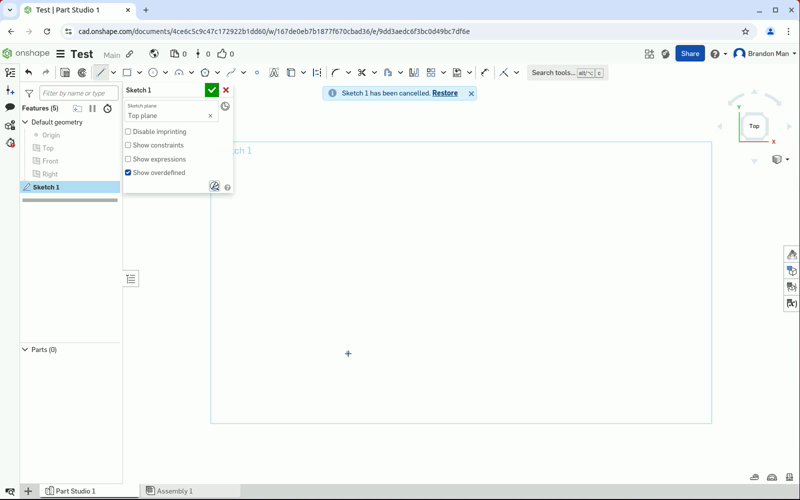
key_down(shift)
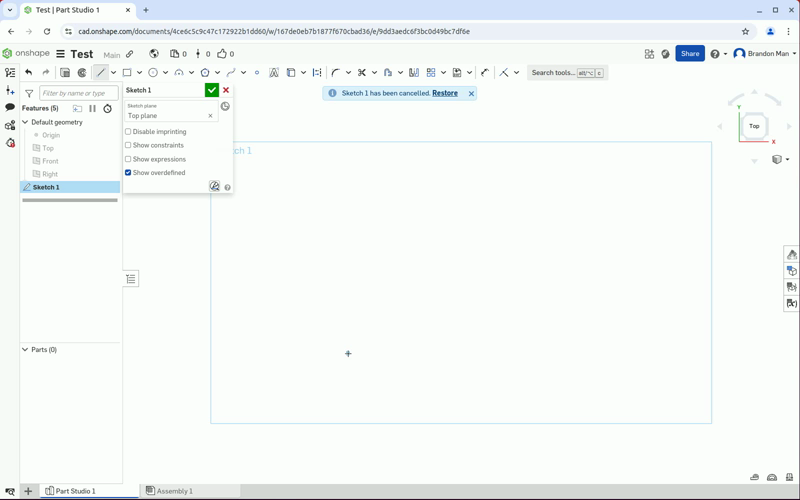
mouse_move(572, 353)
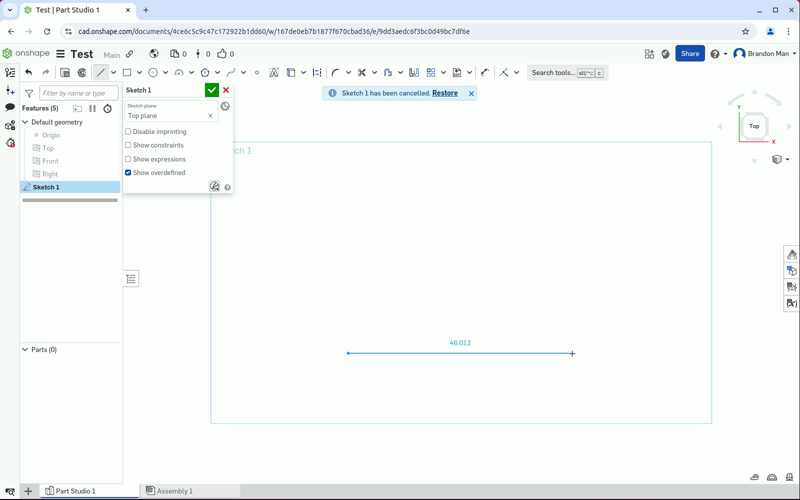
click(572, 353)
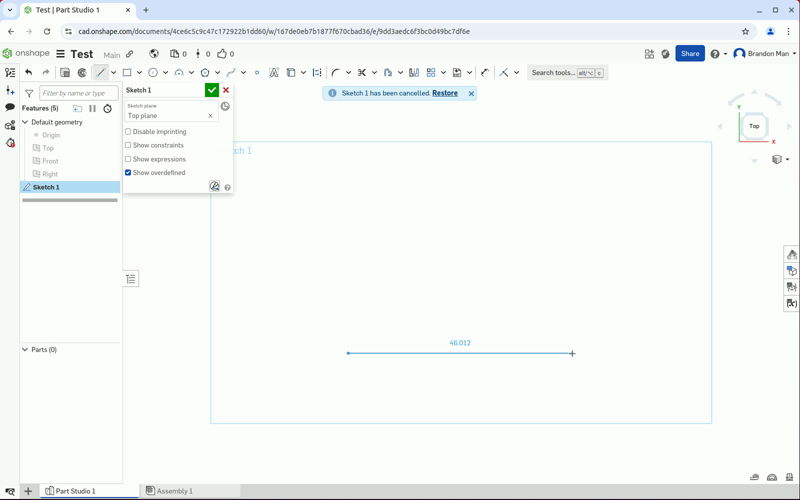
key_up(shift)
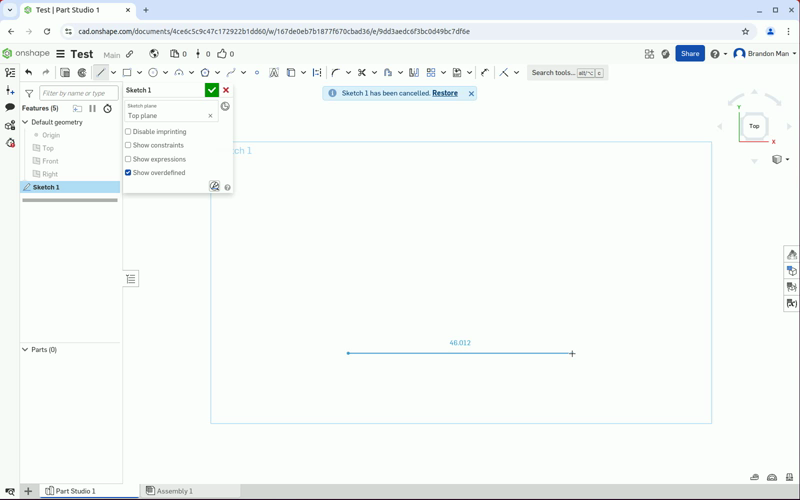
key_down(shift)
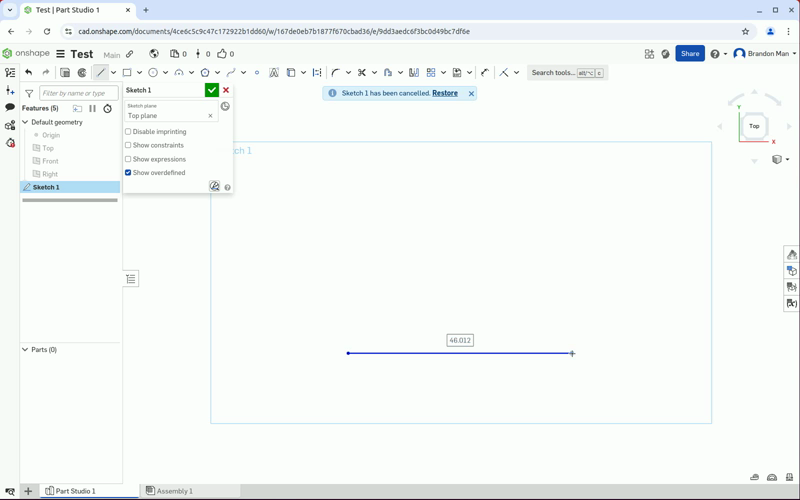
mouse_move(572, 211)
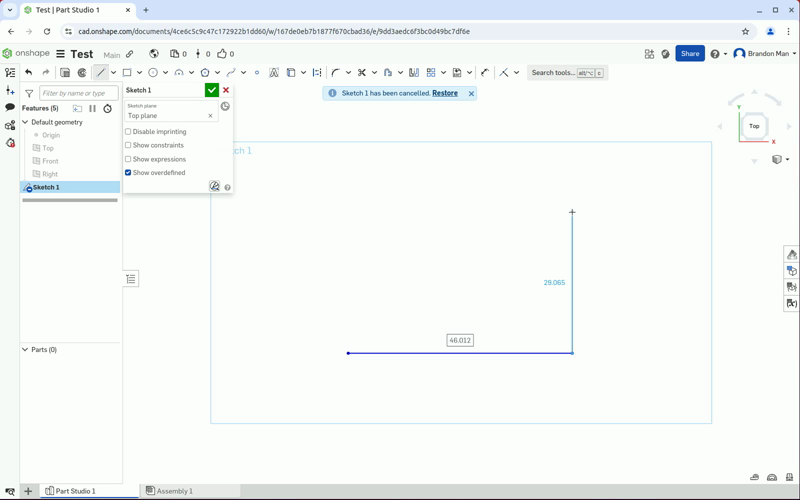
click(572, 211)
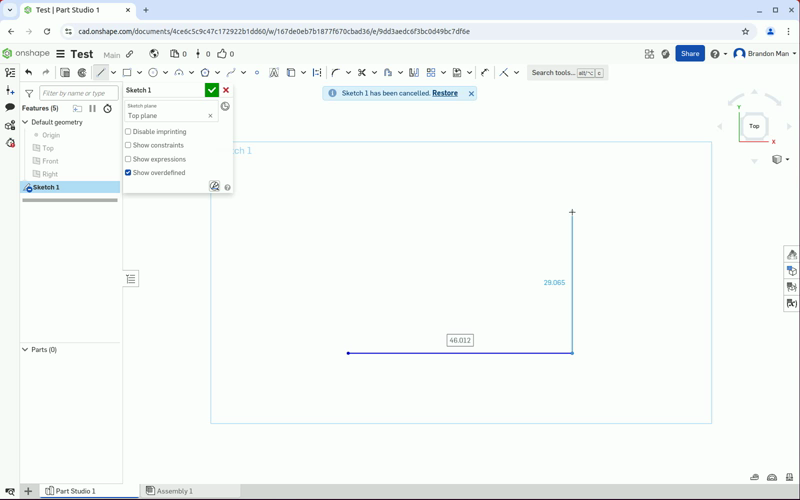
key_up(shift)
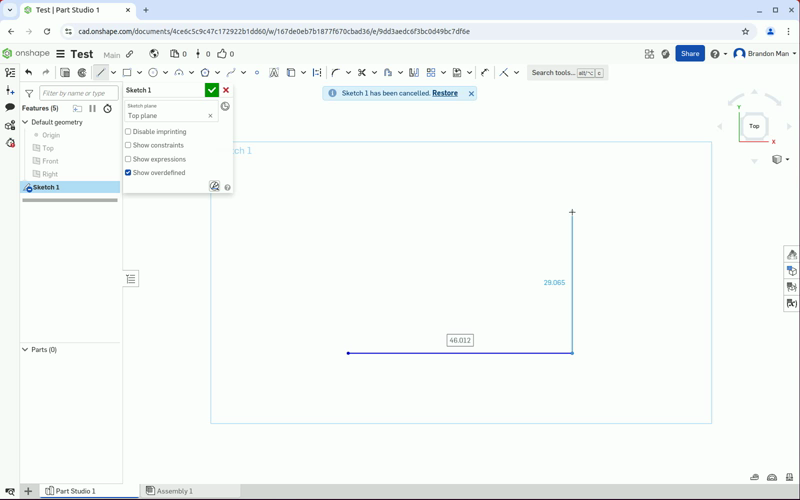
key_down(shift)
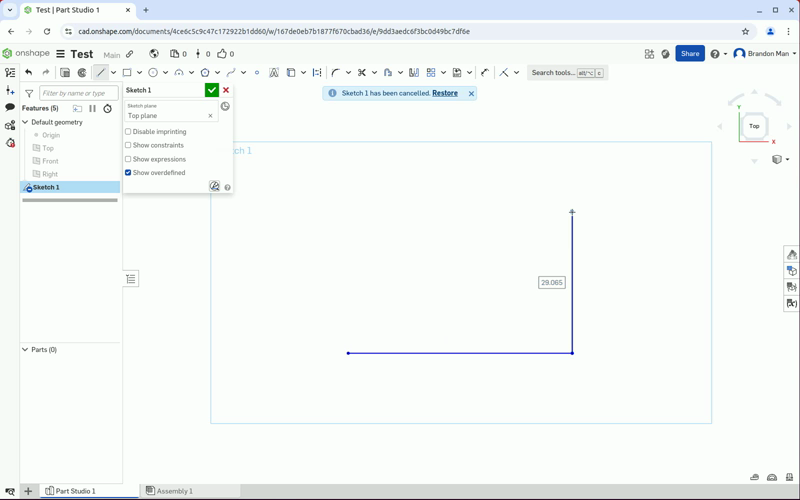
mouse_move(348, 211)
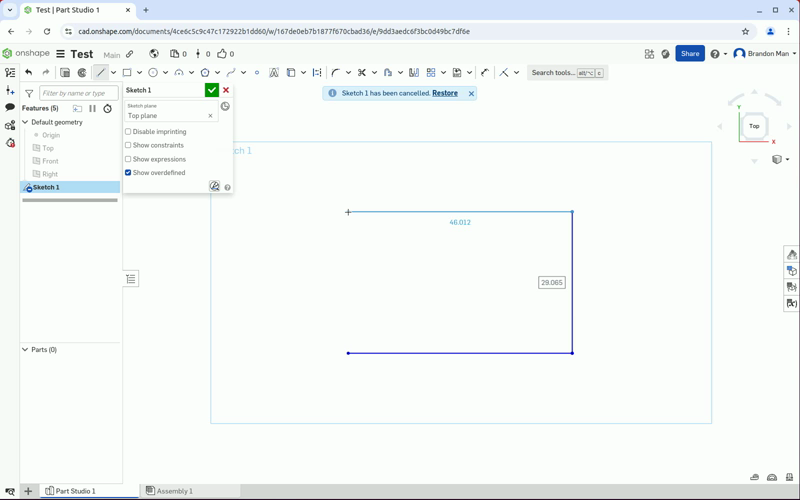
click(348, 211)
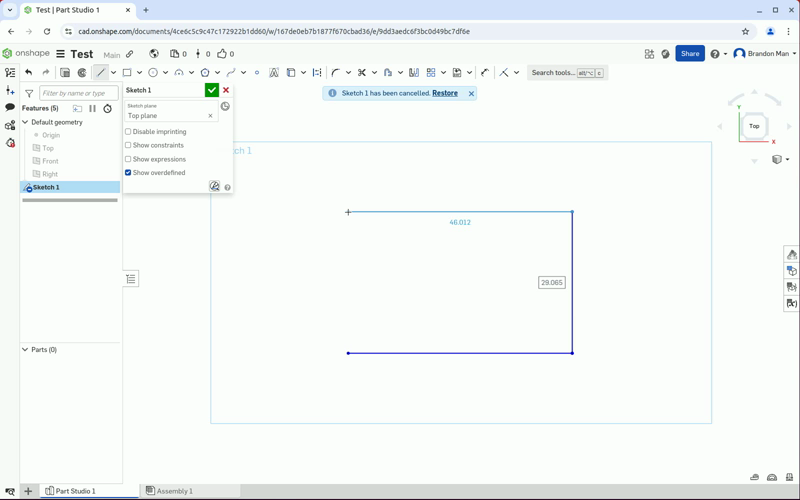
key_up(shift)
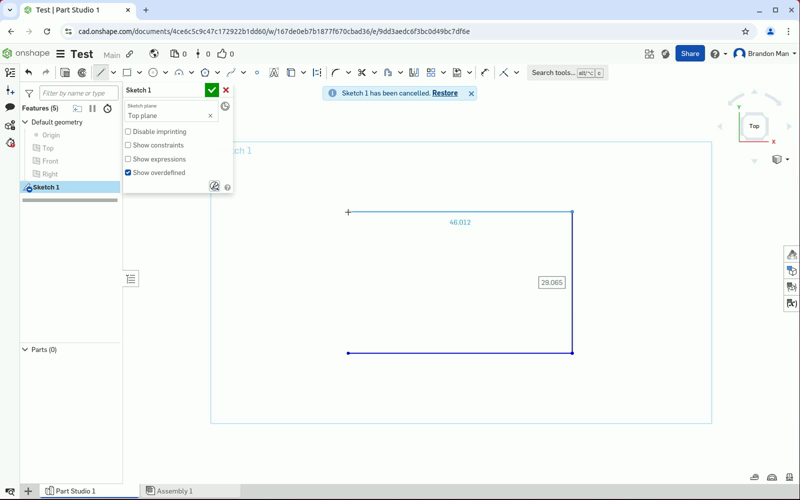
key_down(shift)
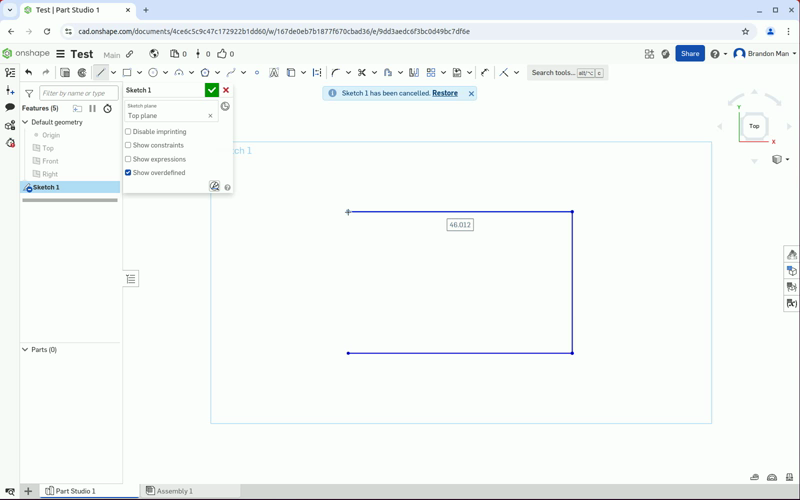
mouse_move(348, 353)
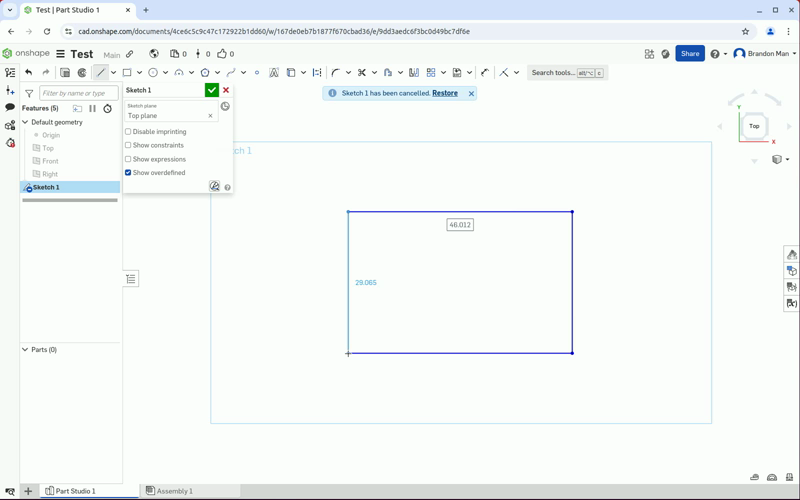
key_up(shift)
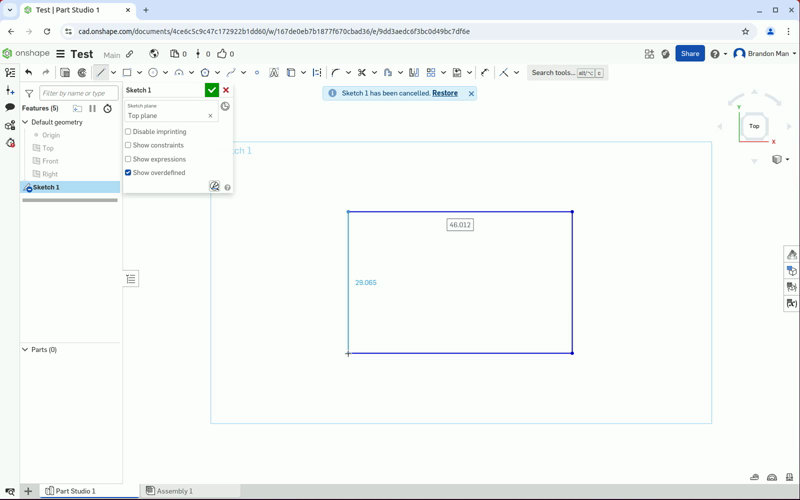
click(348, 353)
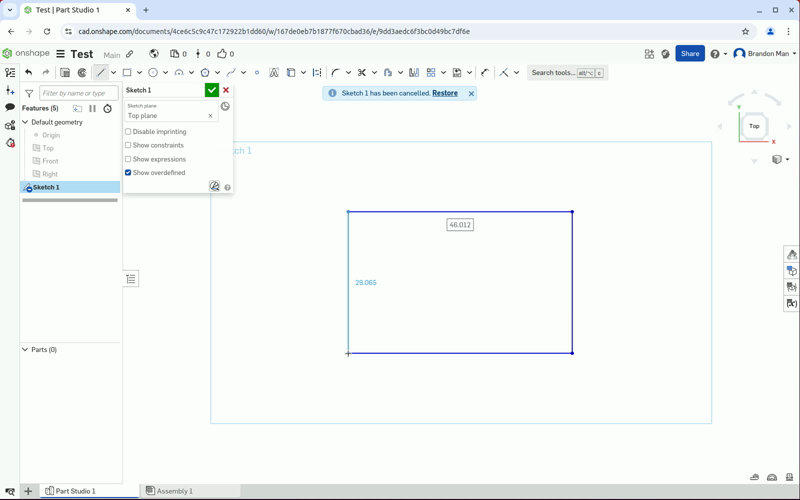
key(esc)
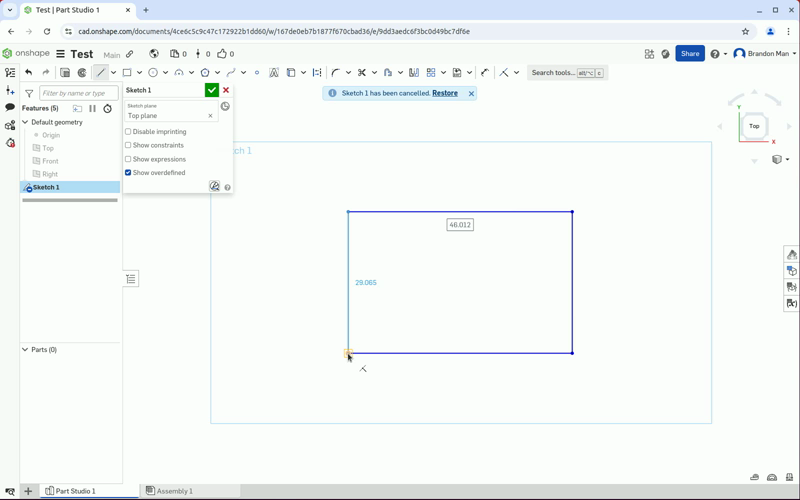
mouse_move(521, 278)
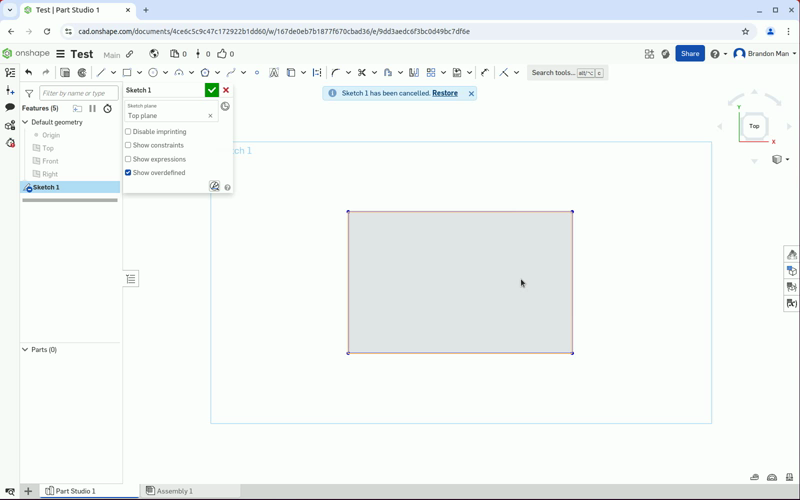
click(521, 278)
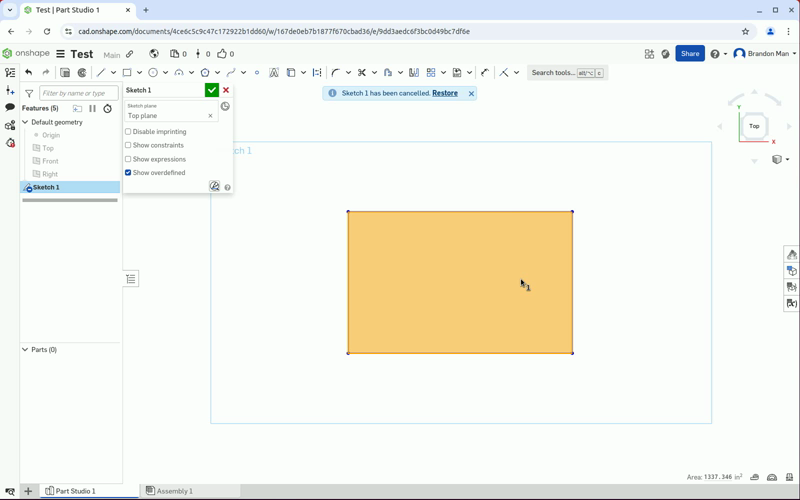
mouse_move(73, 352)
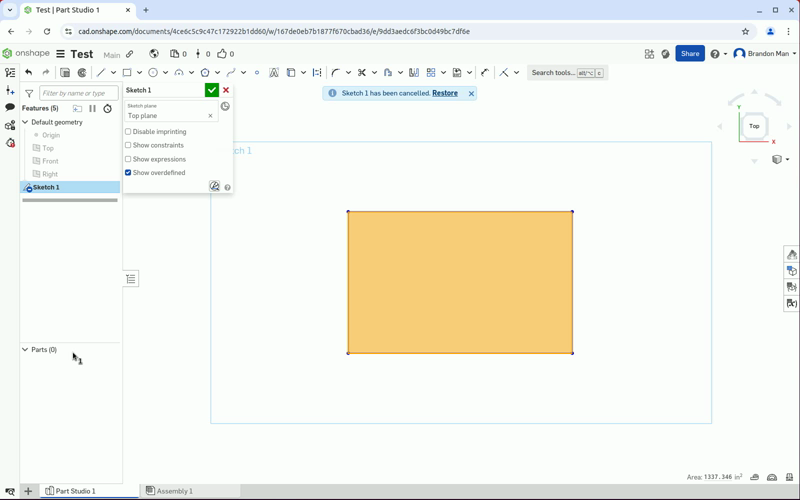
key(shift+y)
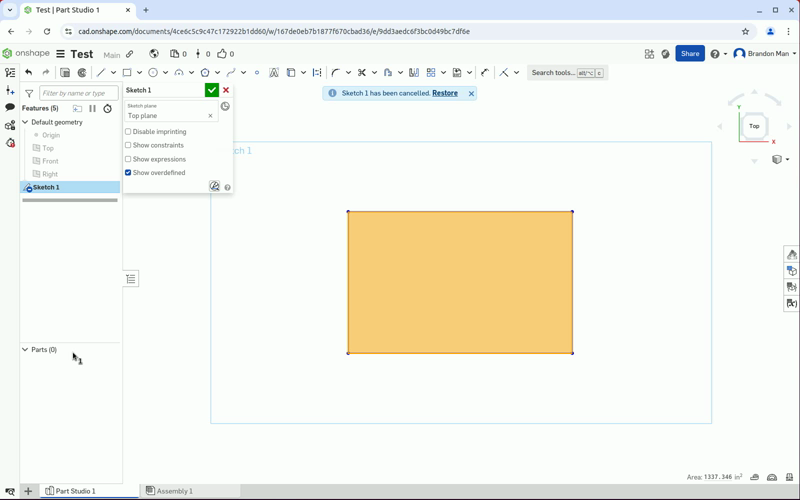
key(shift+e)
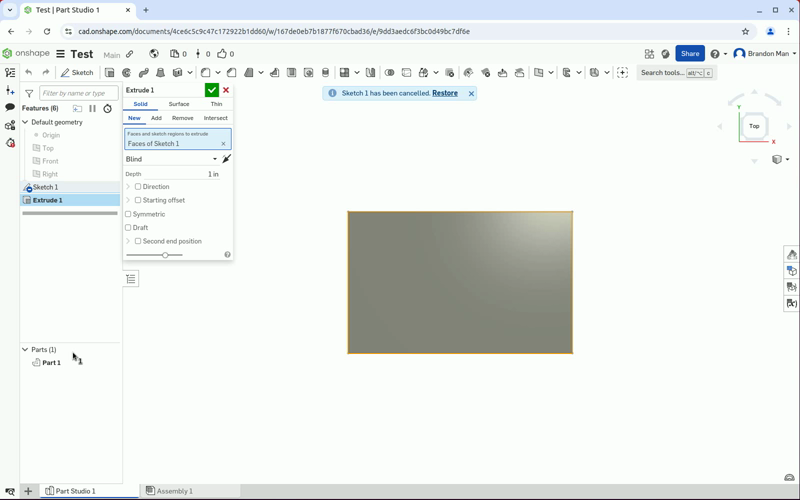
mouse_move(143, 106)
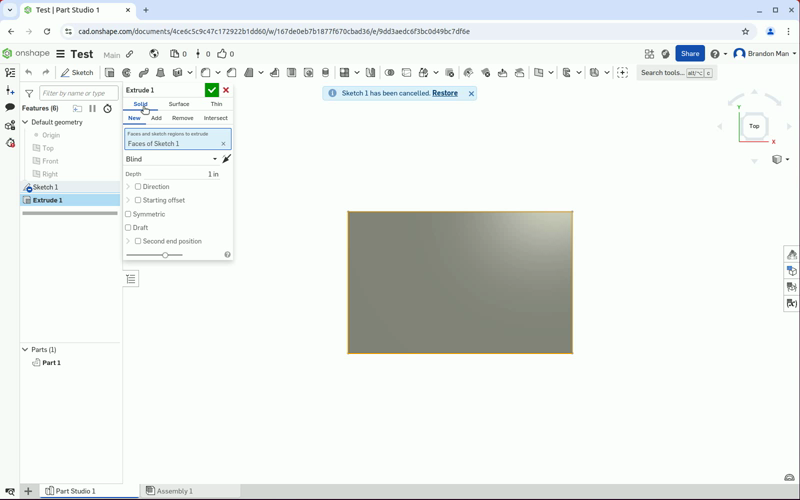
click(143, 106)
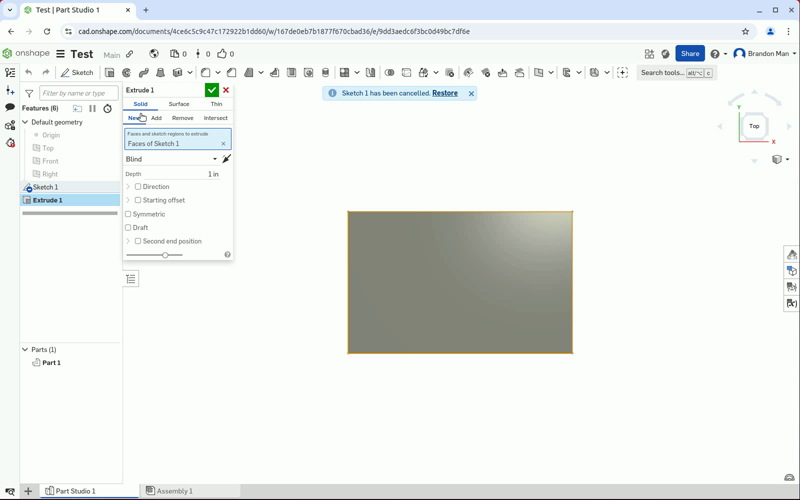
mouse_move(137, 120)
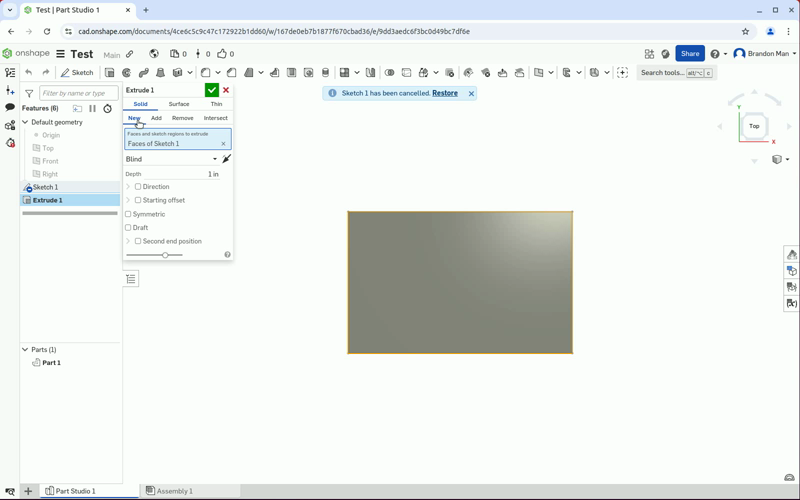
click(137, 120)
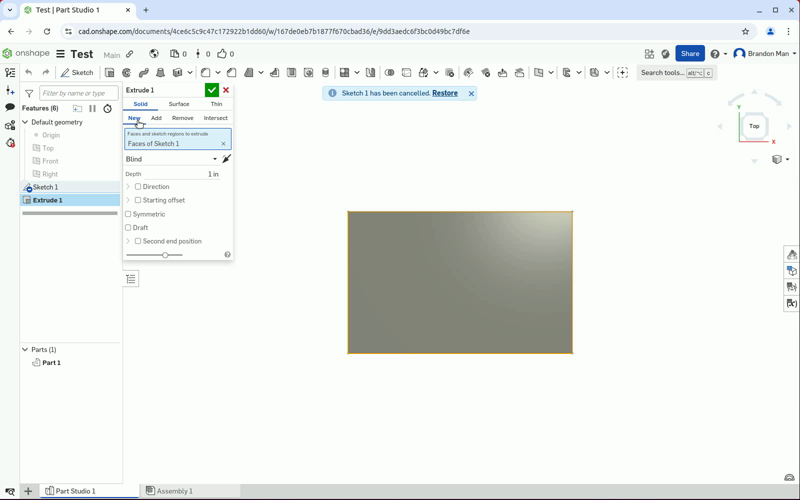
key(tab, 4)
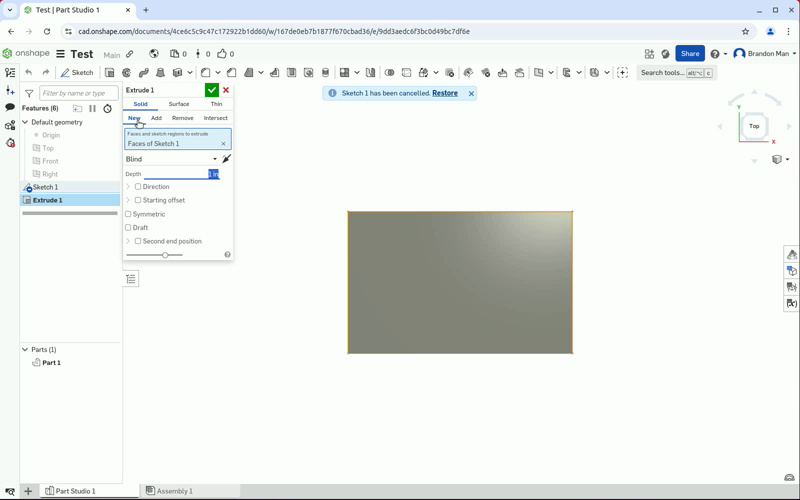
text(15.165)
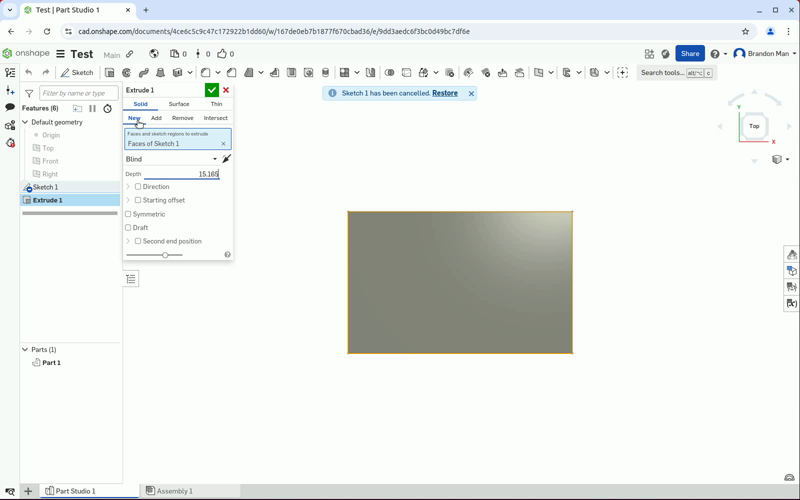
key(enter)
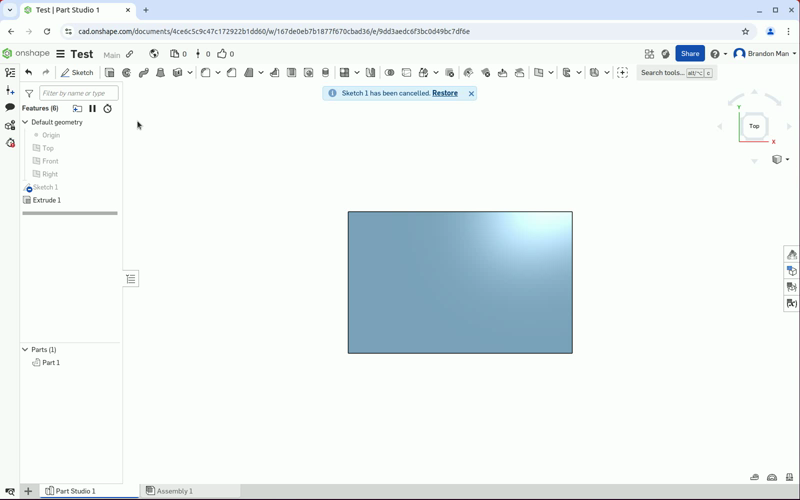
key(shift+h)
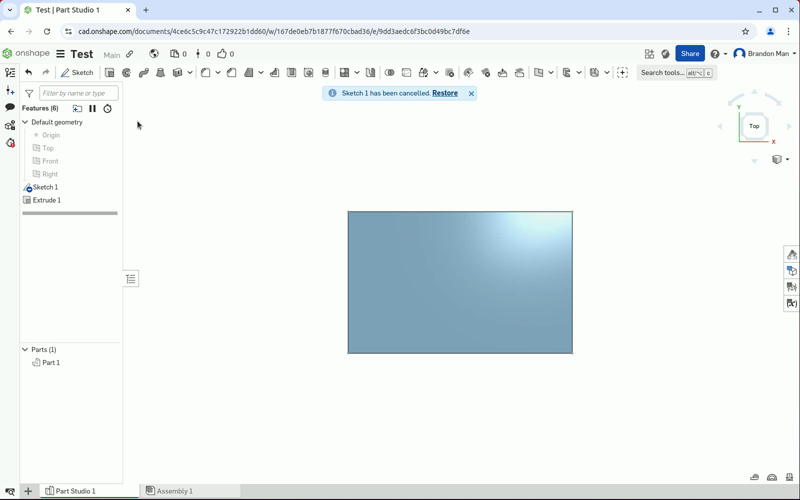
key(shift+h)
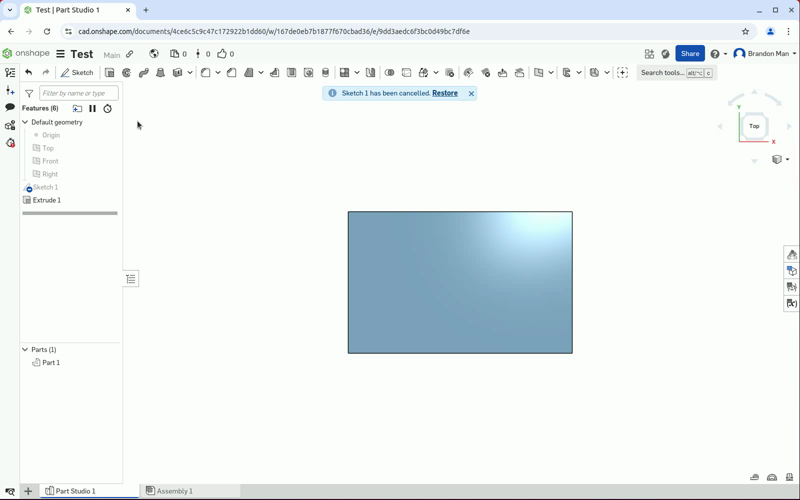
mouse_move(73, 189)
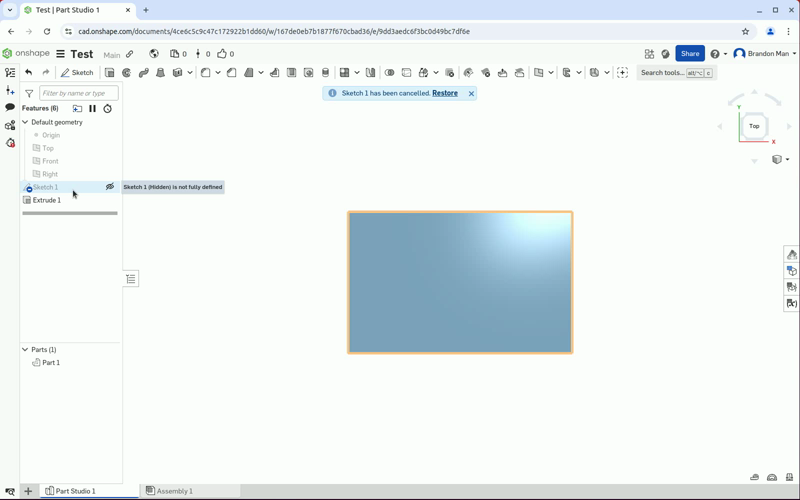
click(73, 189)
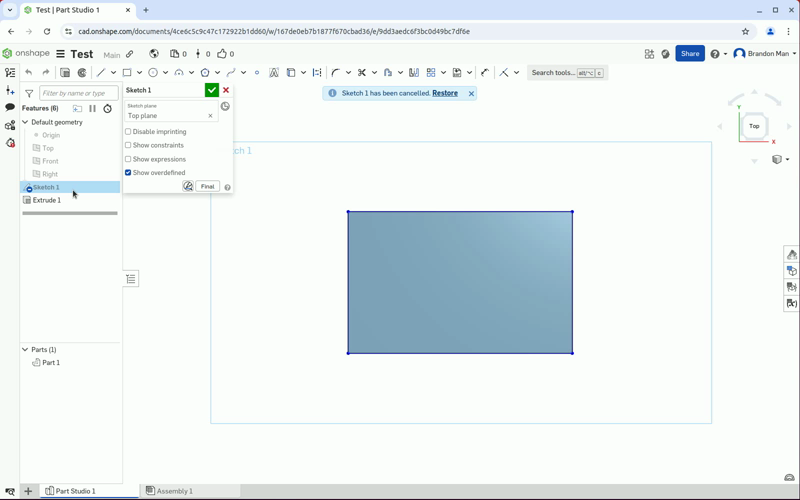
mouse_move(229, 92)
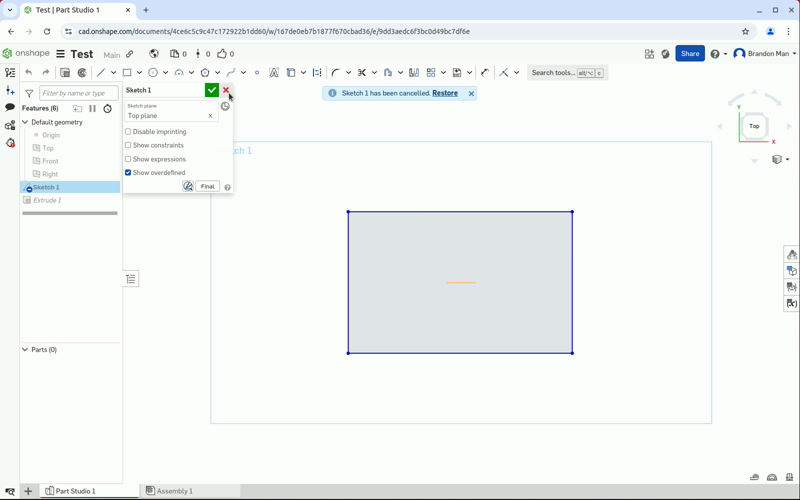
click(229, 92)
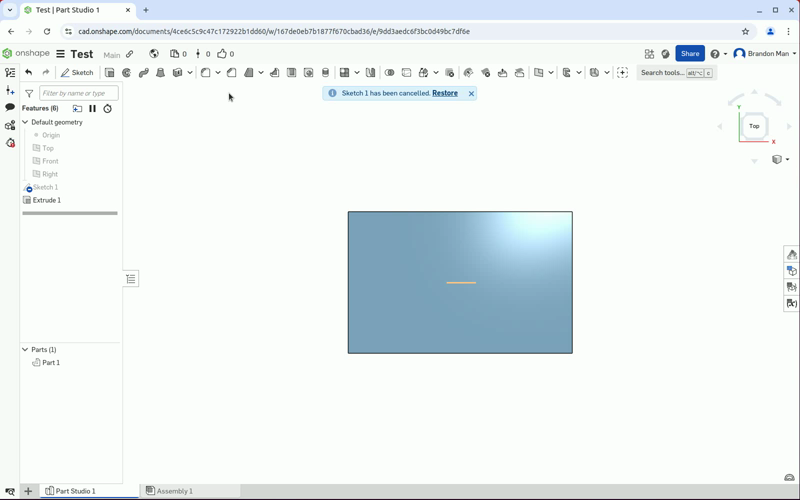
mouse_move(541, 75)
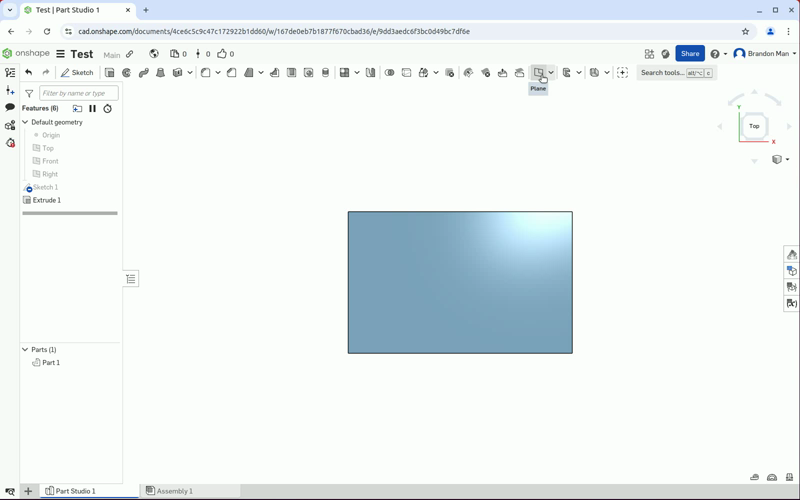
click(541, 75)
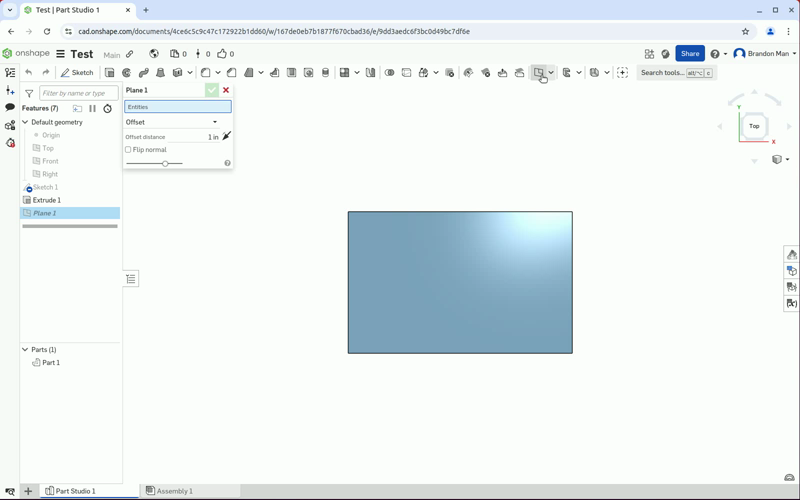
mouse_move(73, 150)
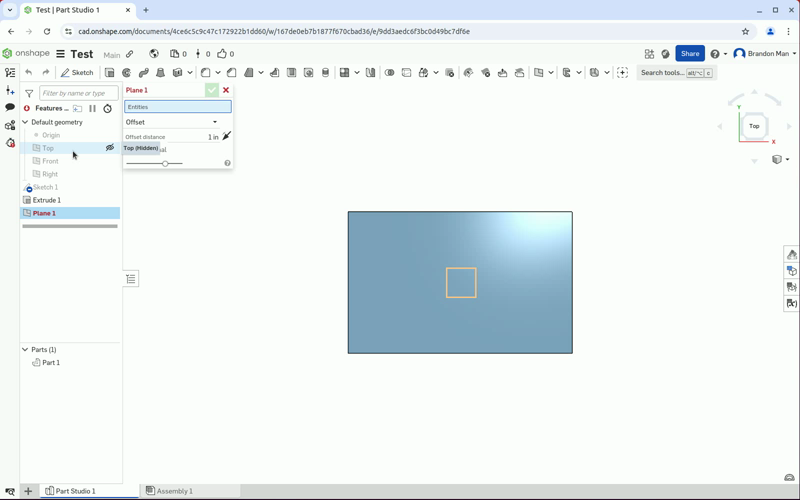
click(73, 150)
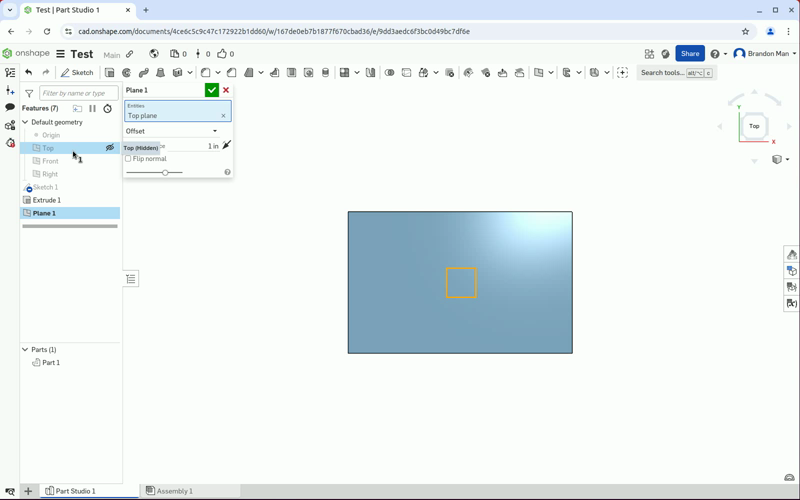
key(tab, 2)
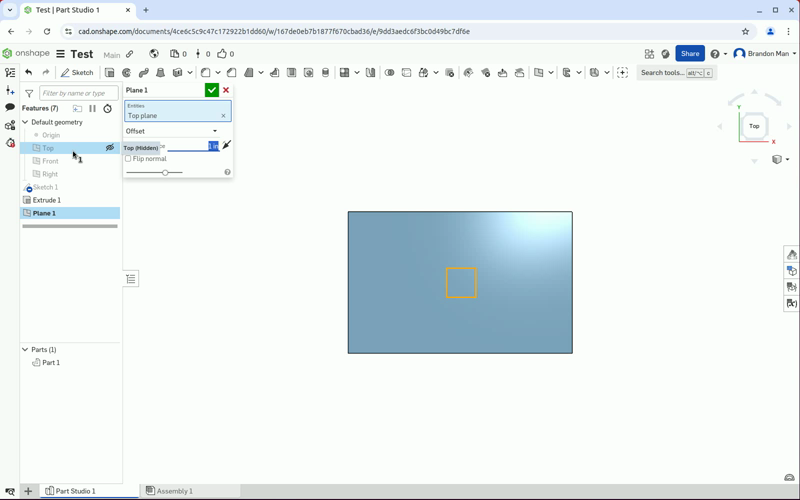
text(15.159)
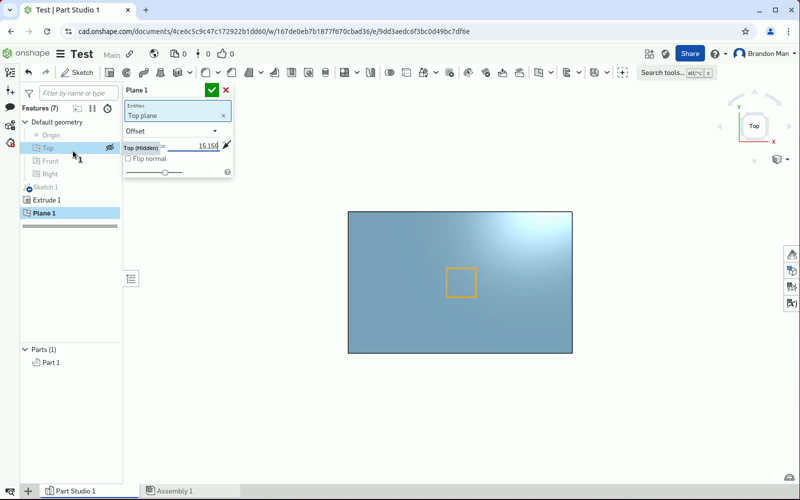
key(enter, 2)
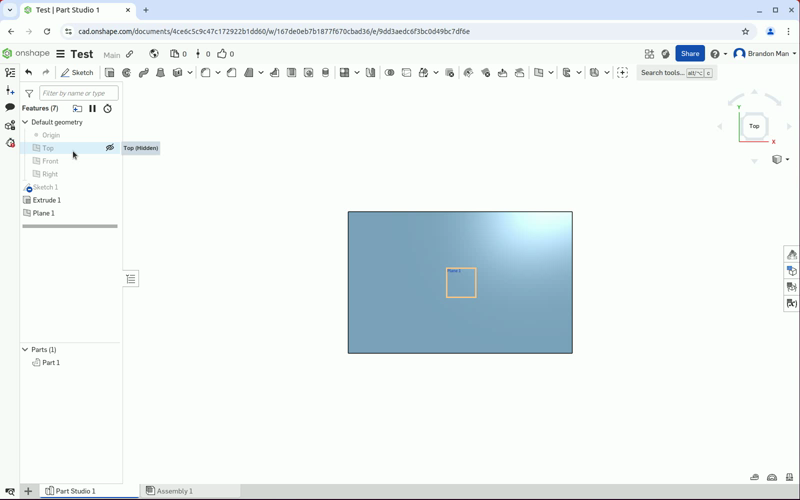
key(shift+s)
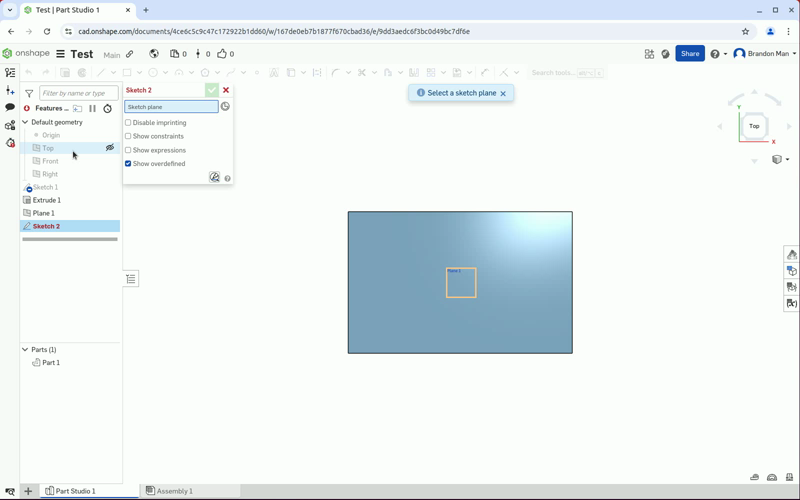
mouse_move(73, 215)
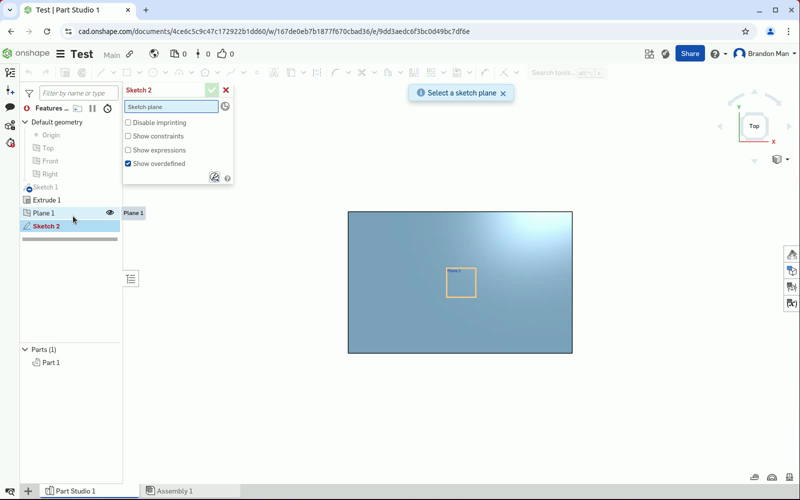
click(73, 215)
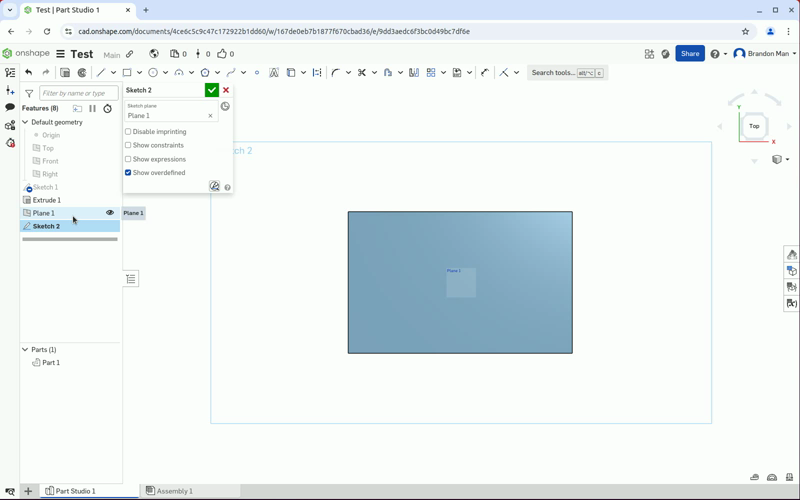
mouse_move(73, 352)
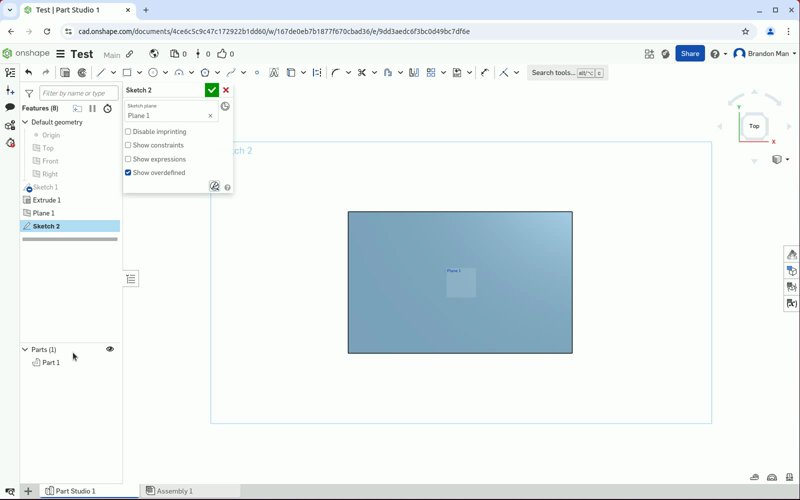
key(y)
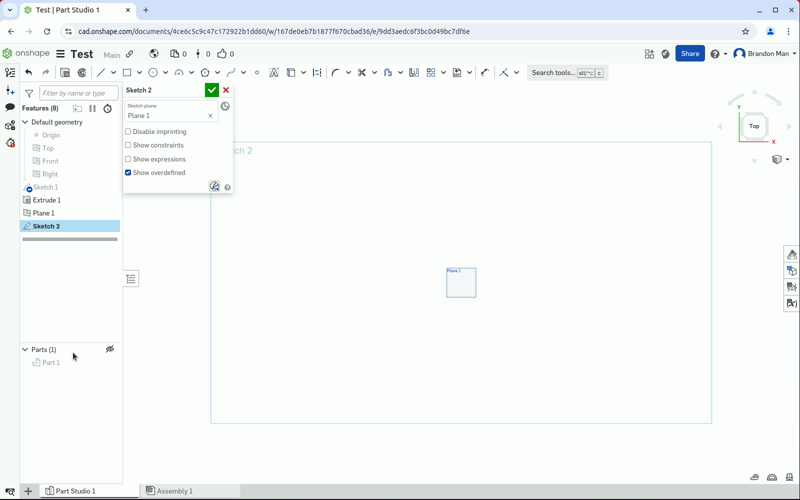
key(l)
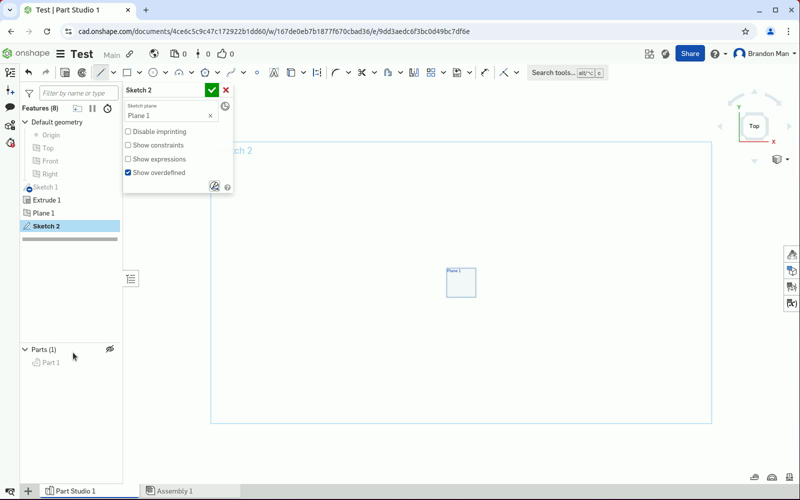
key_down(shift)
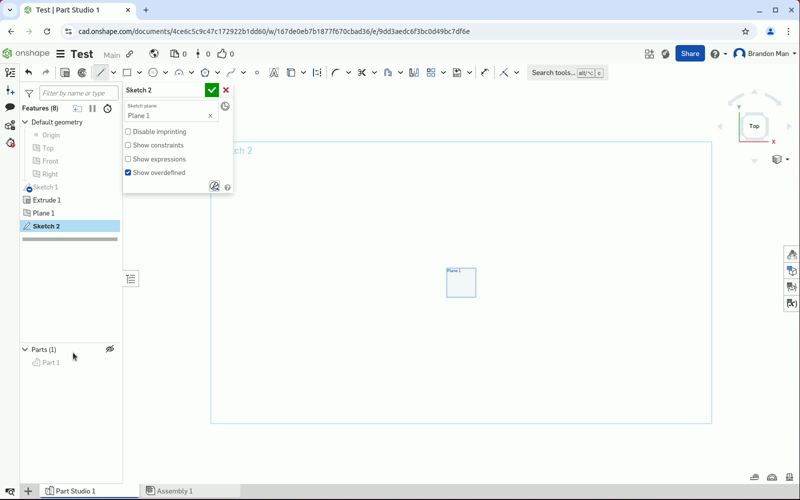
mouse_move(358, 343)
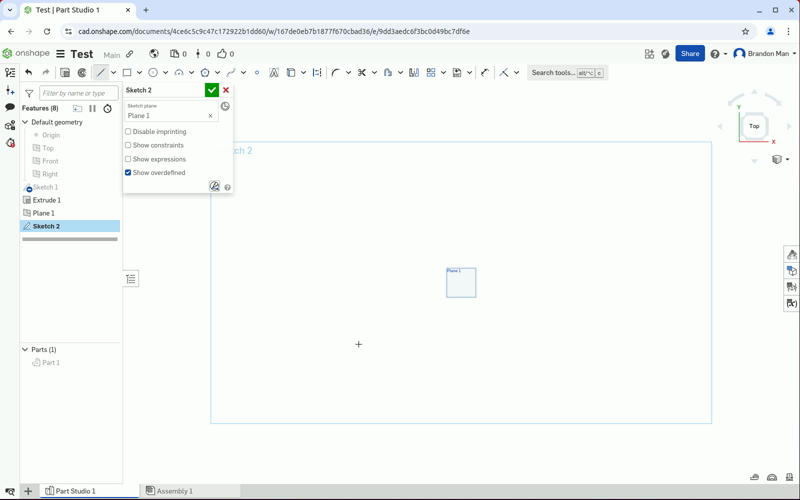
click(358, 343)
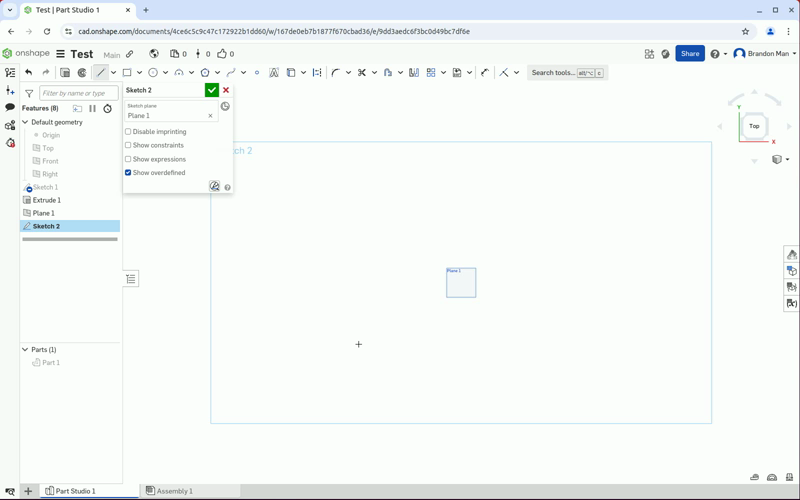
key_up(shift)
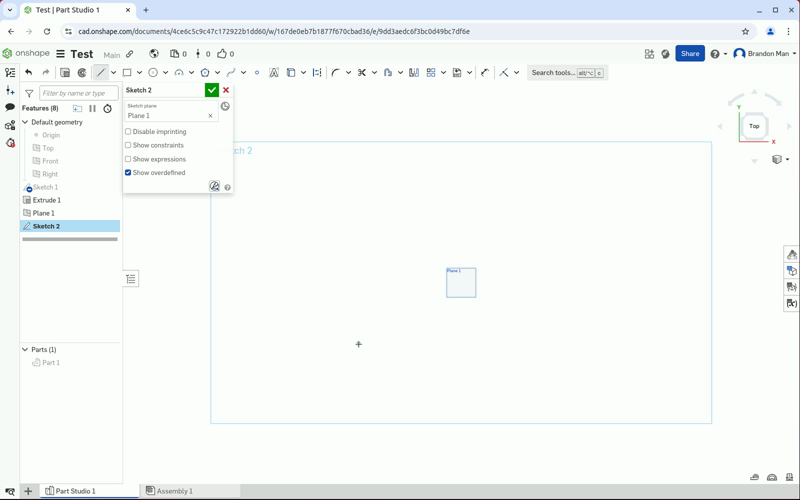
key_down(shift)
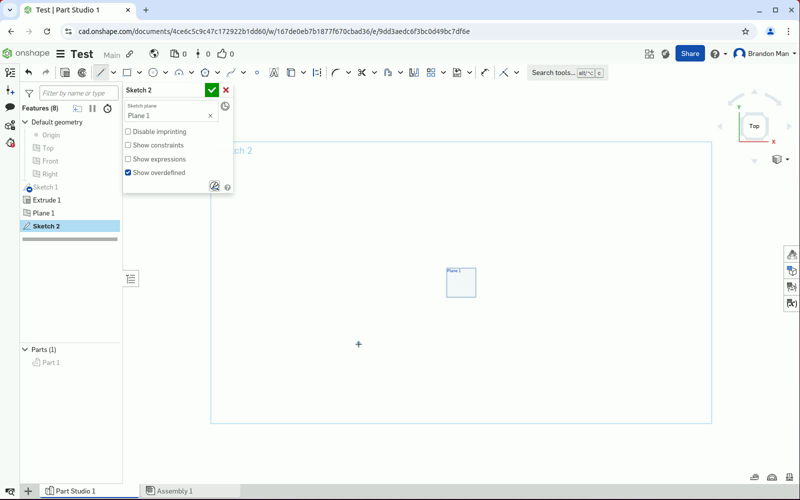
mouse_move(562, 343)
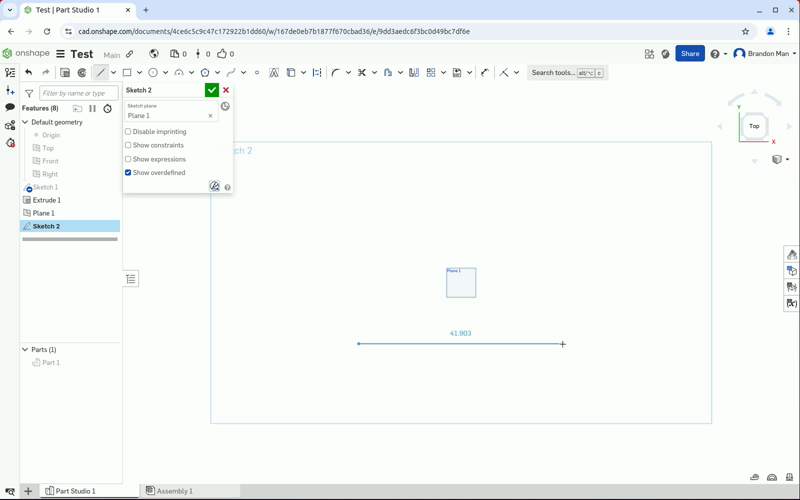
click(562, 343)
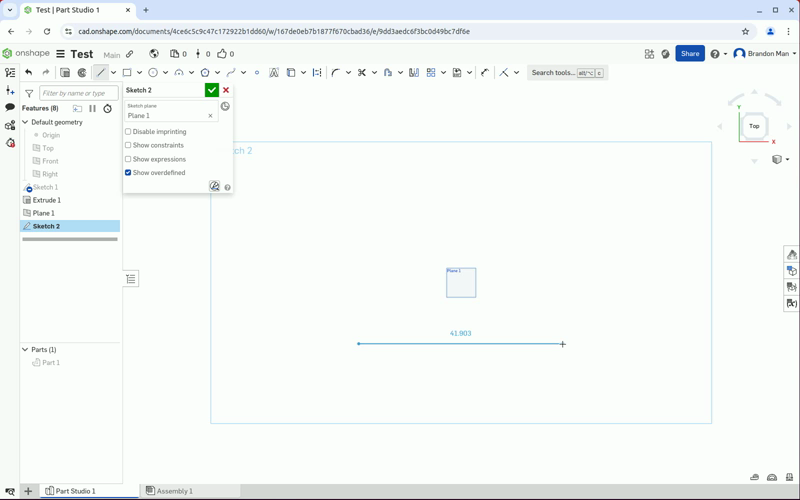
key_up(shift)
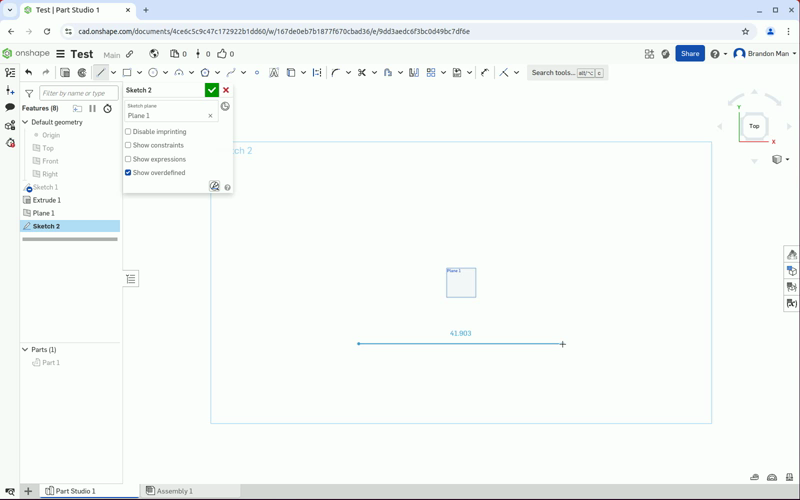
key_down(shift)
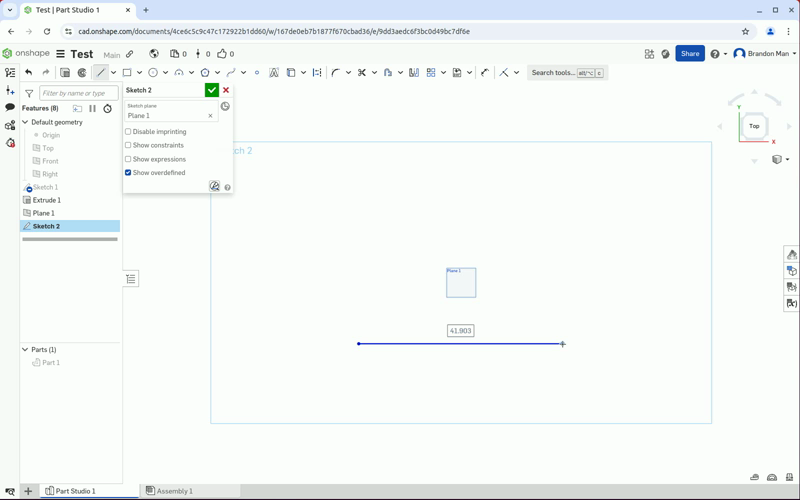
mouse_move(562, 223)
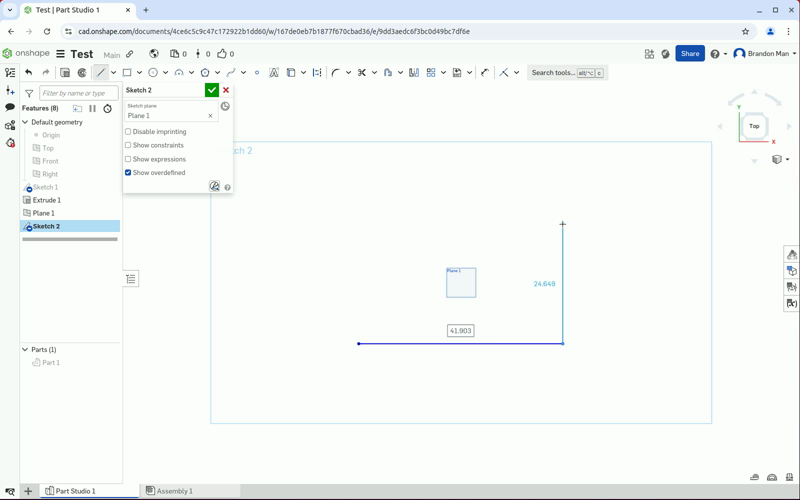
click(562, 223)
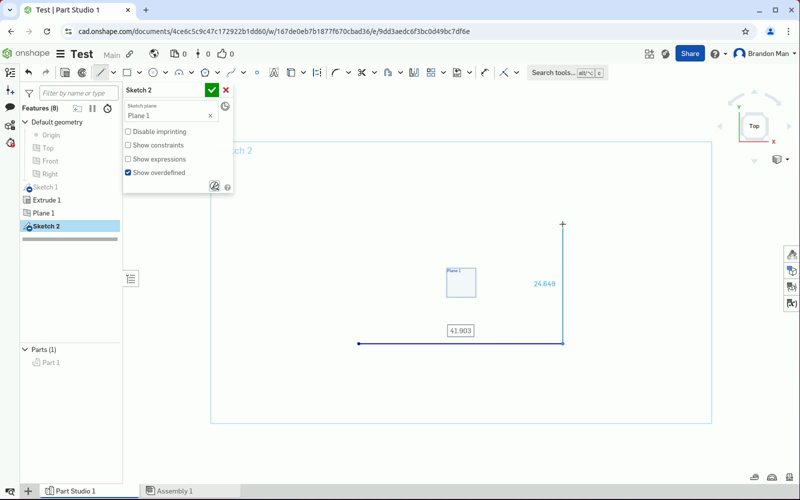
key_up(shift)
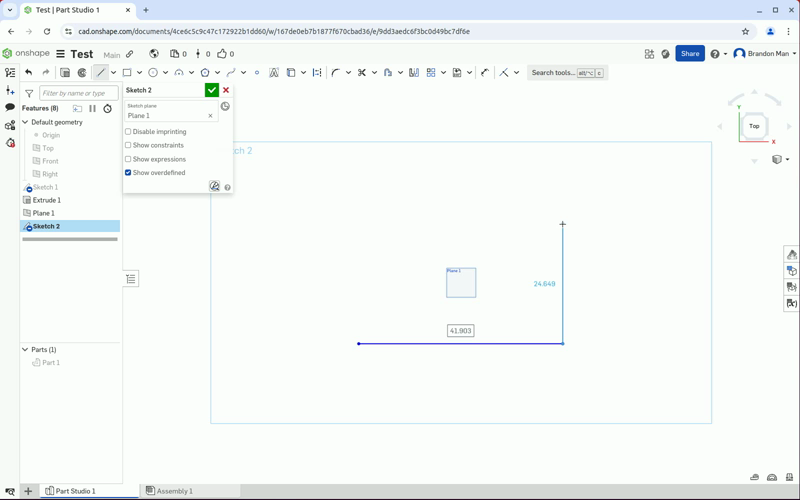
key_down(shift)
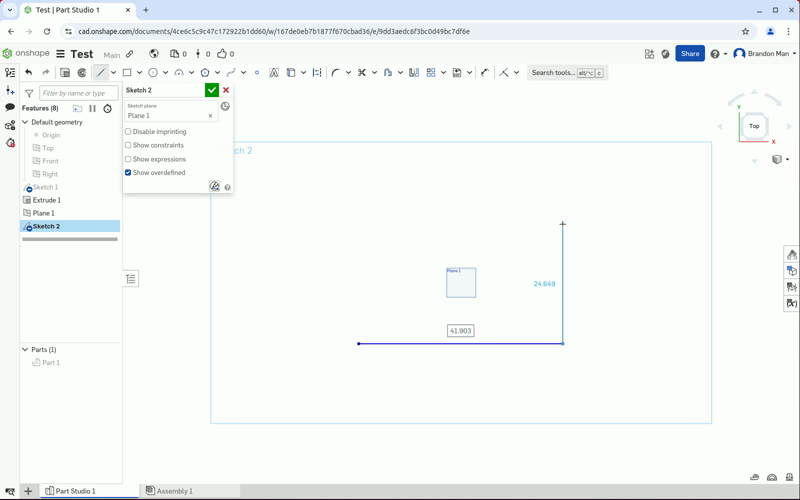
mouse_move(358, 223)
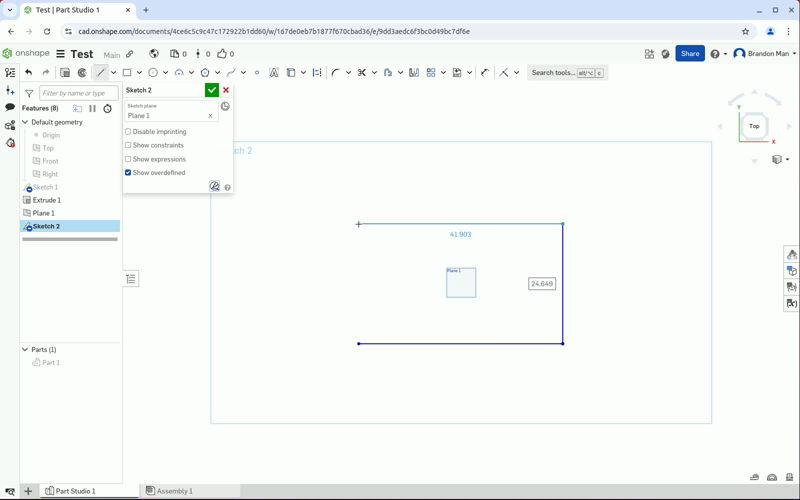
click(358, 223)
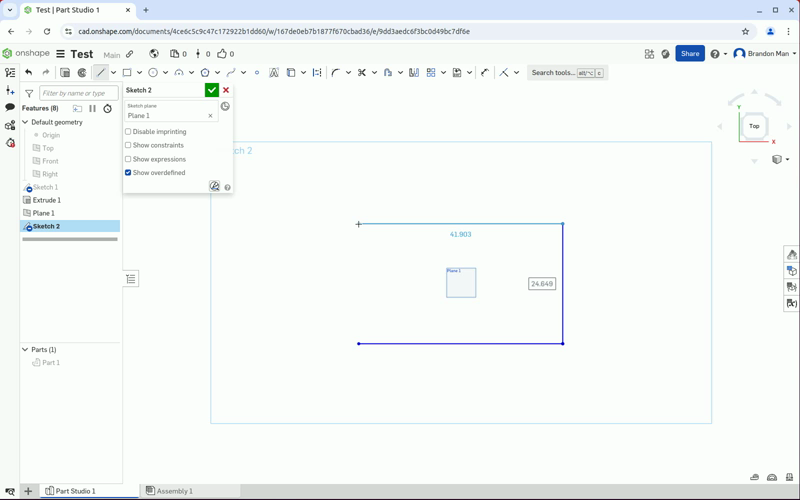
key_up(shift)
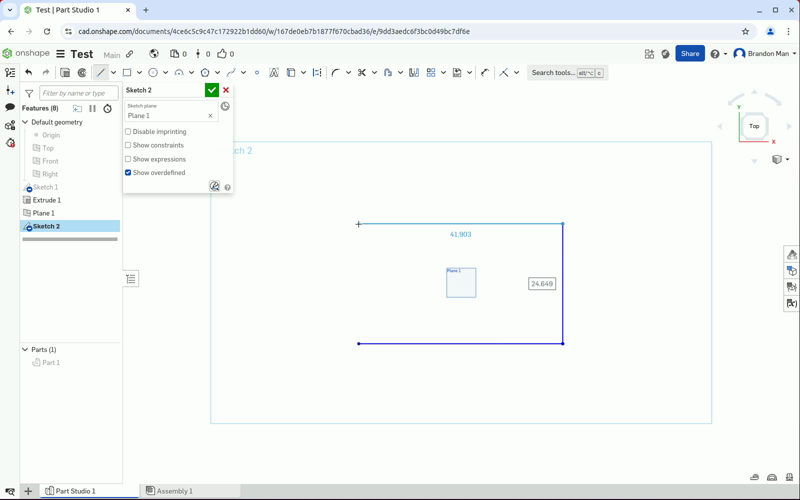
key_down(shift)
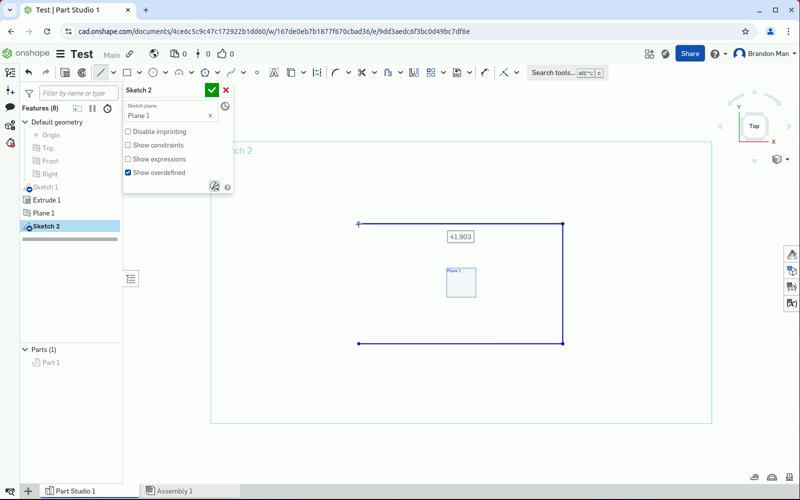
mouse_move(358, 343)
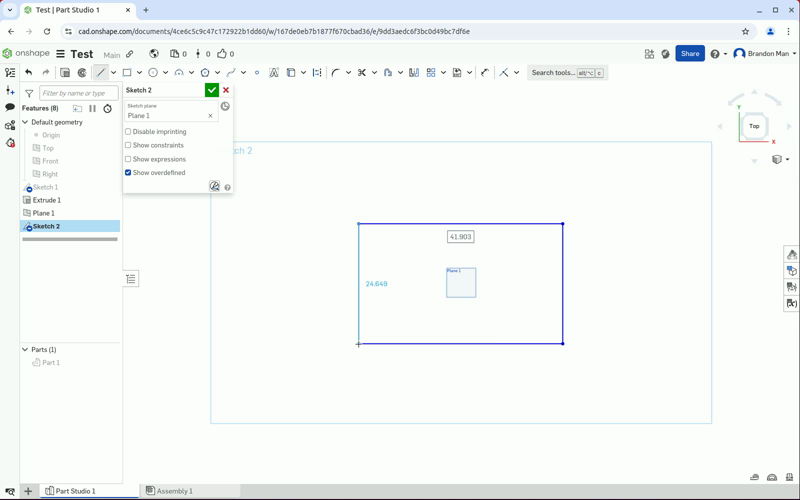
key_up(shift)
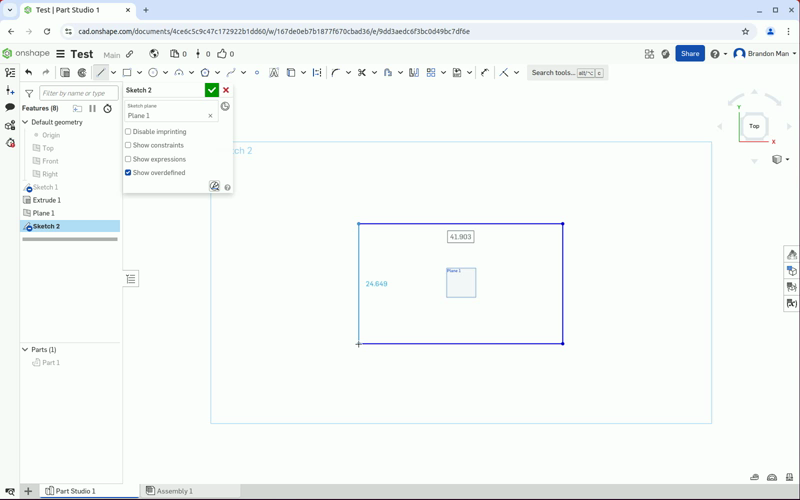
click(358, 343)
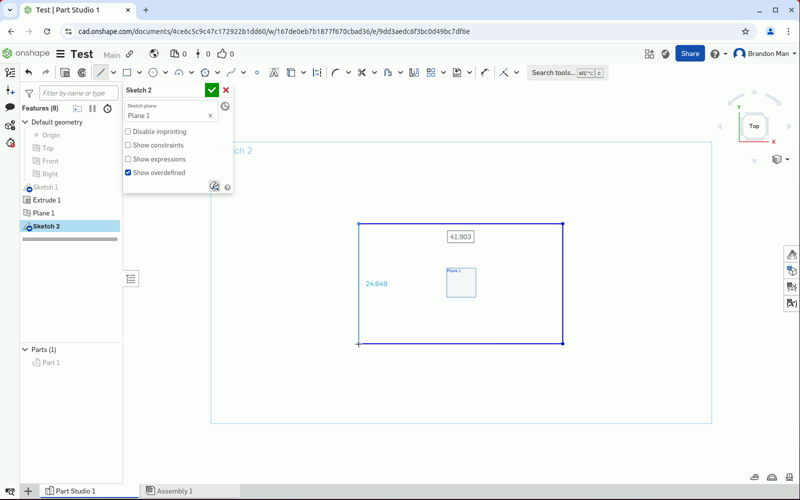
key(esc)
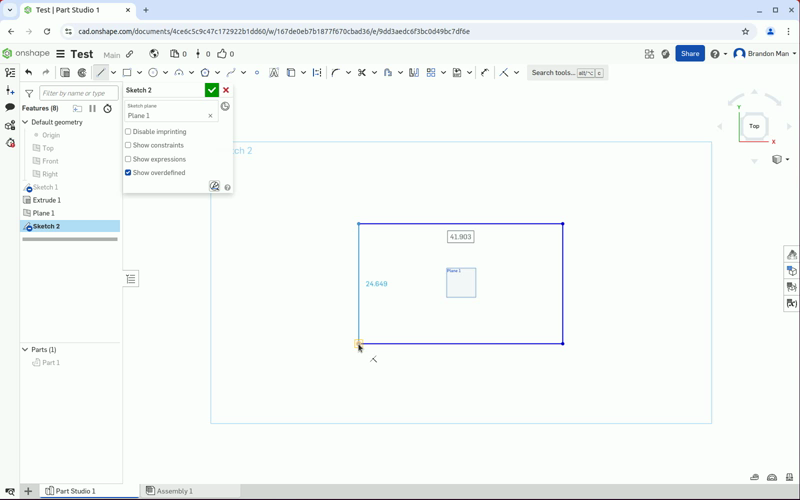
mouse_move(467, 305)
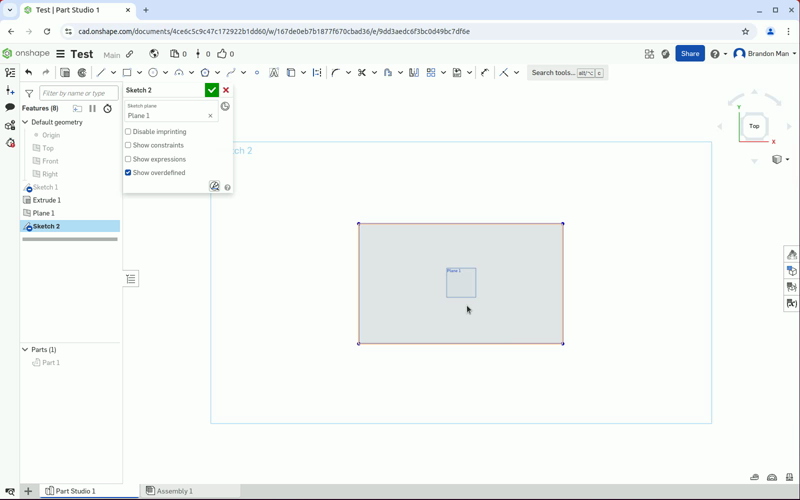
click(467, 305)
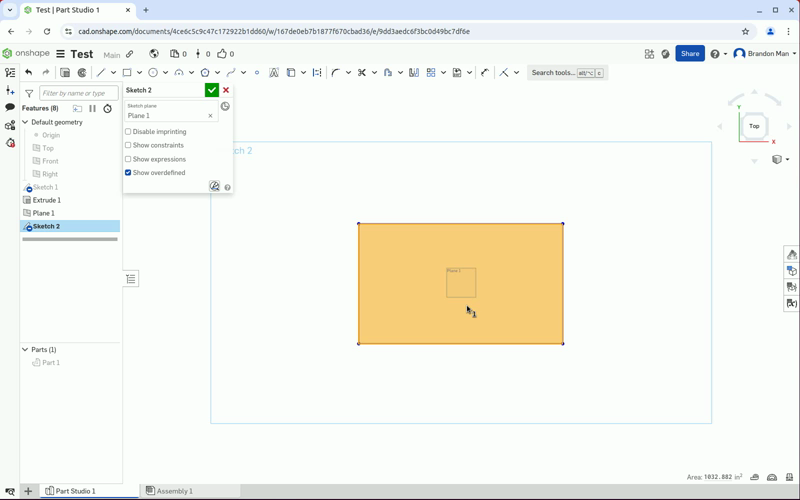
mouse_move(73, 352)
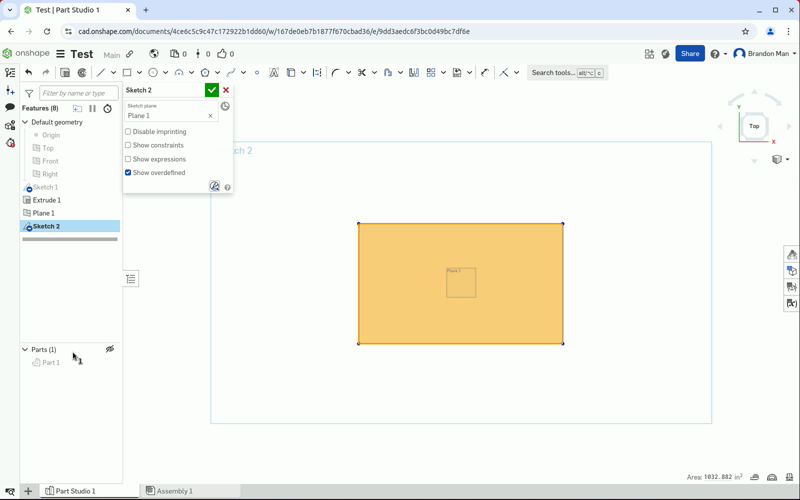
key(shift+y)
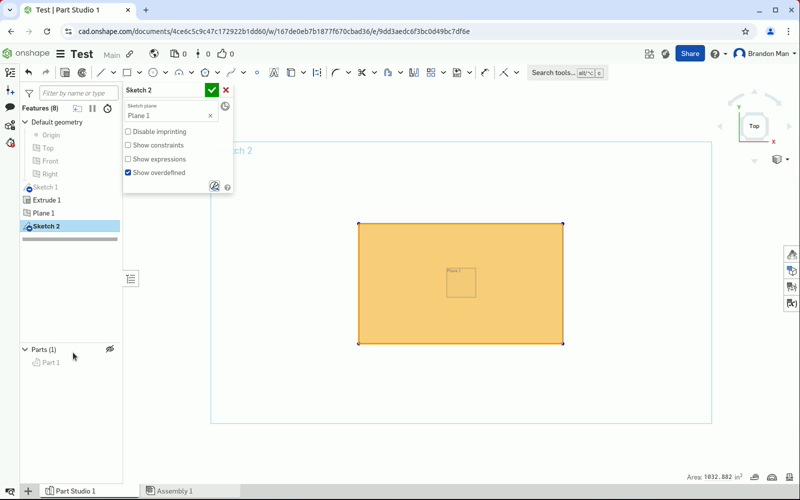
key(shift+e)
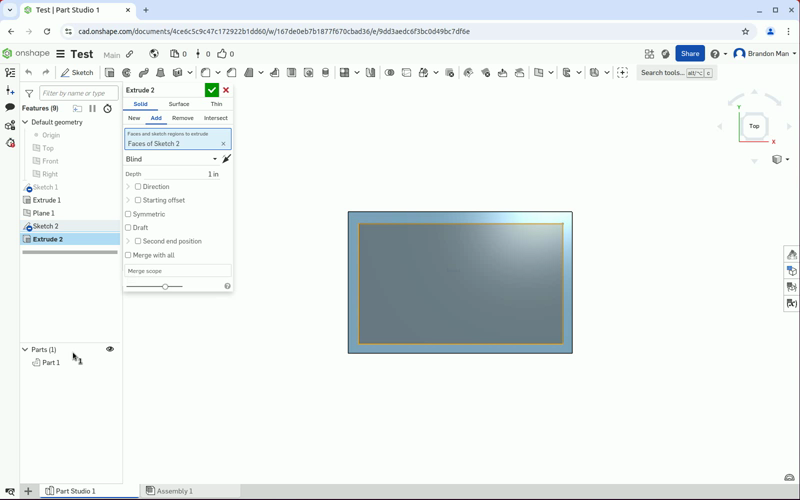
mouse_move(143, 106)
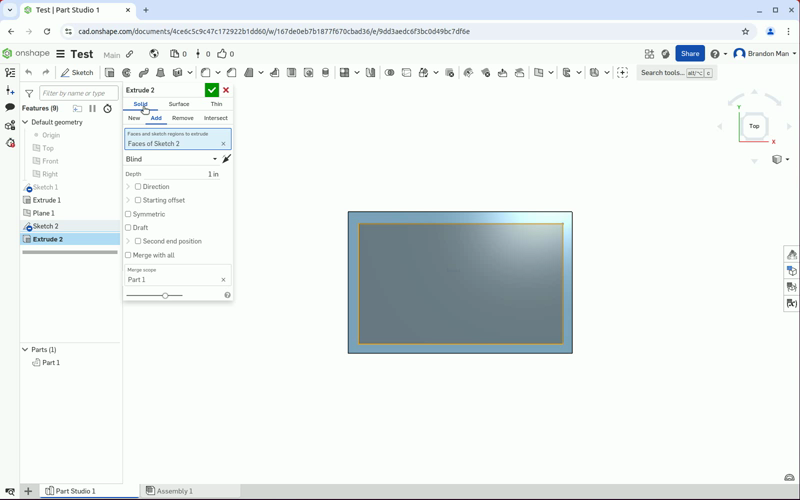
click(143, 106)
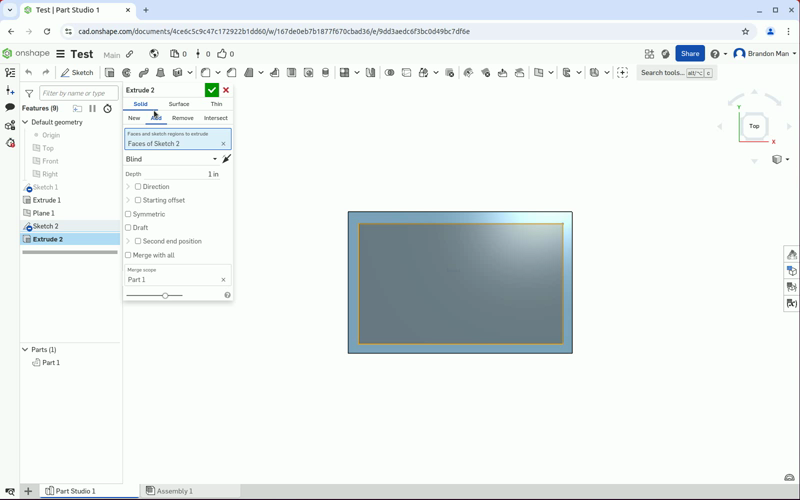
mouse_move(186, 120)
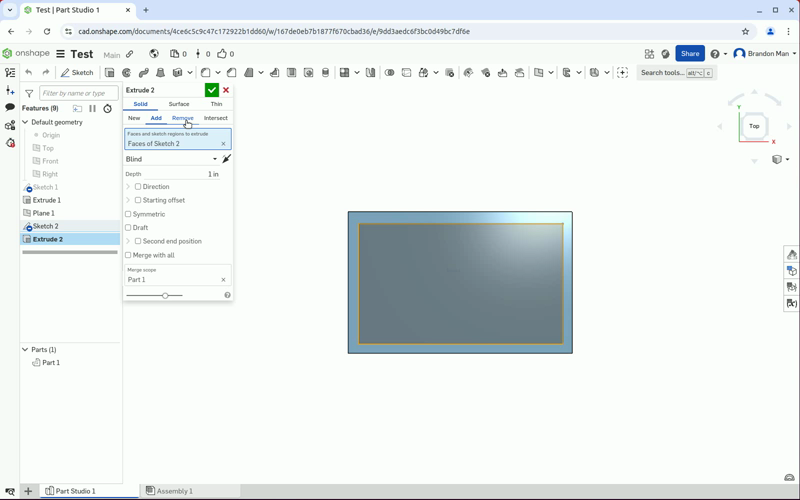
click(186, 120)
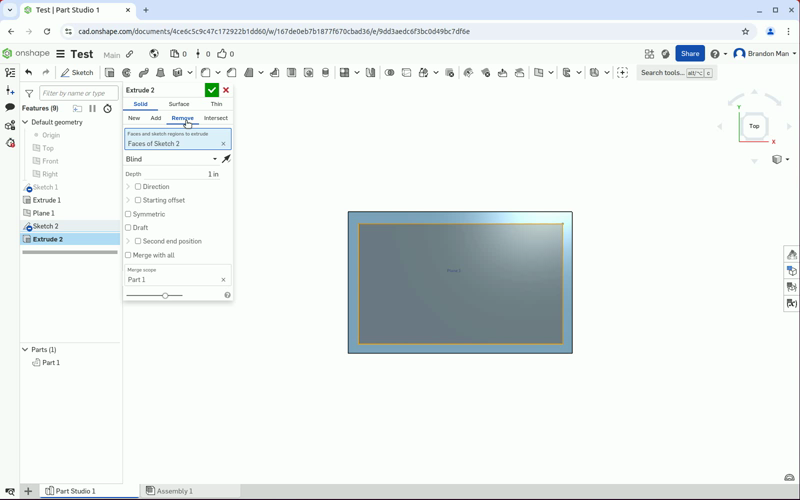
key(tab, 4)
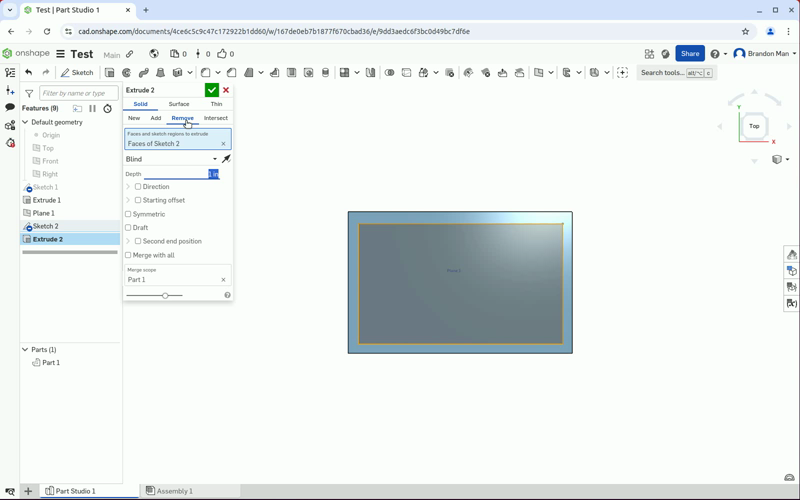
text(0.241)
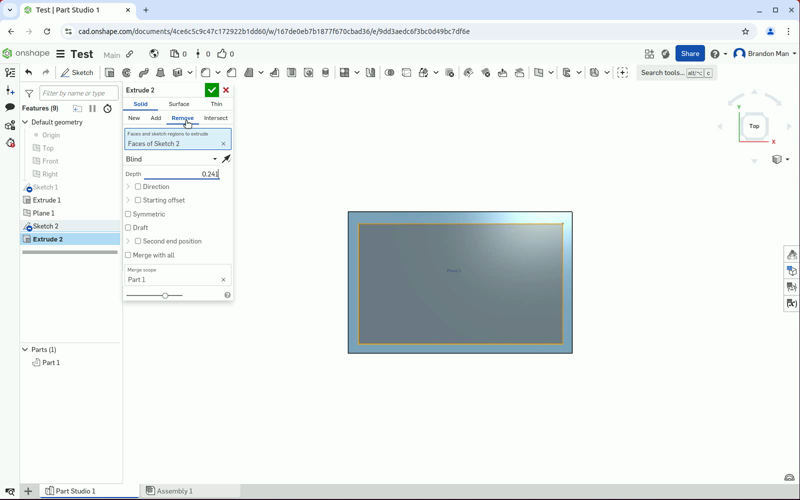
key(tab, 6)
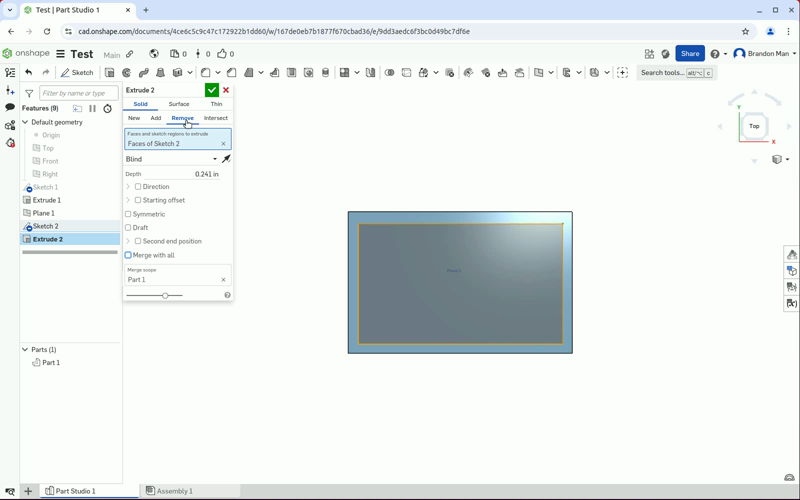
key(space)
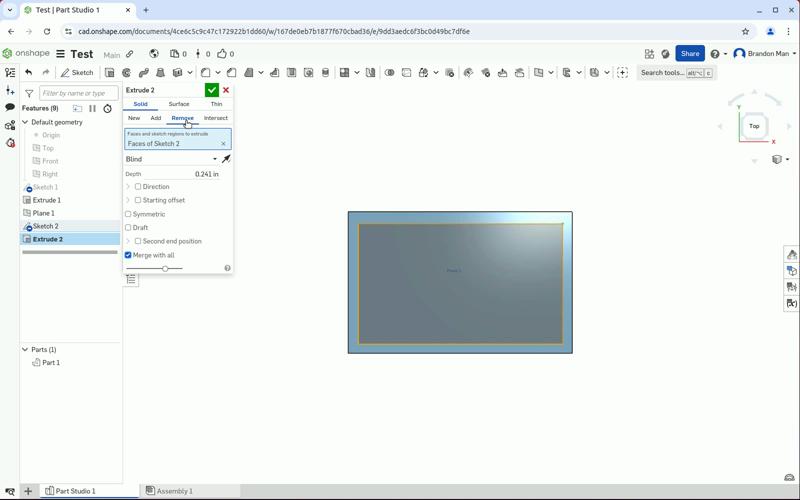
key(enter)
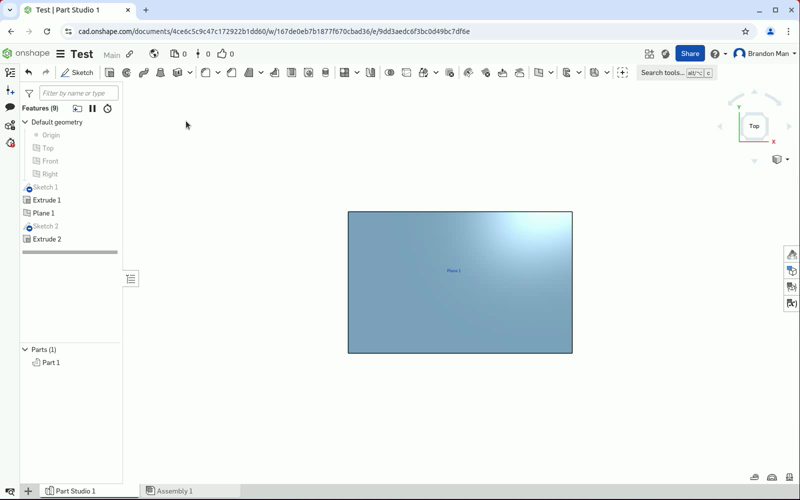
key(shift+h)
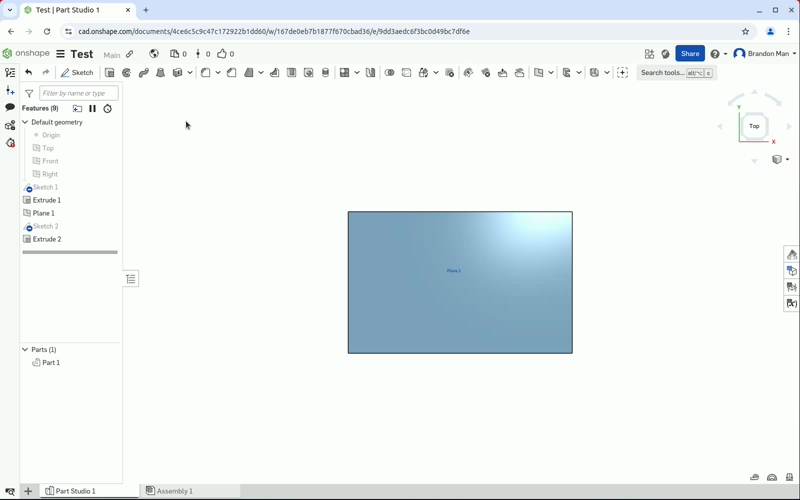
key(shift+h)
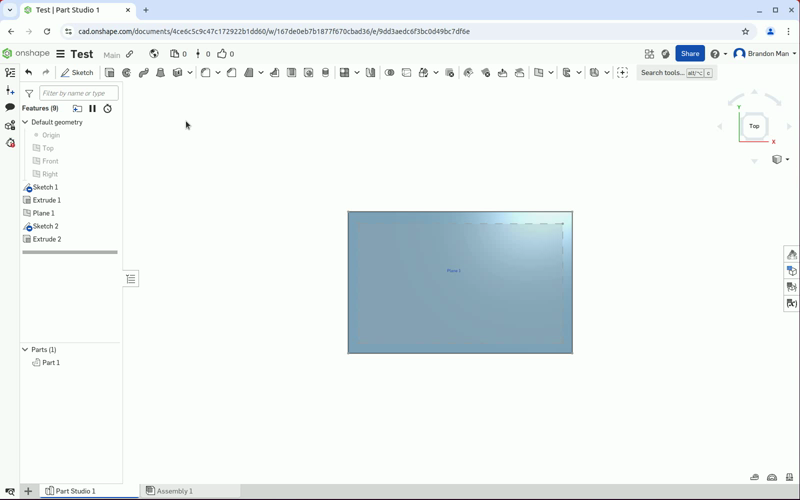
key(shift+7)
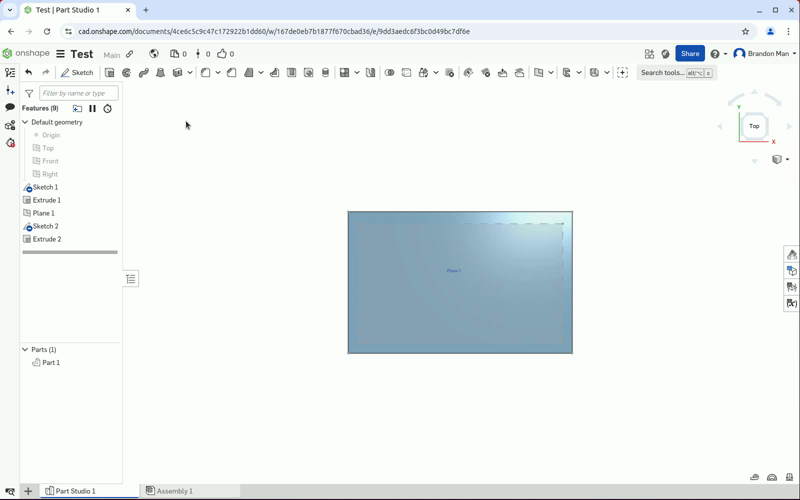
key(up, 3)
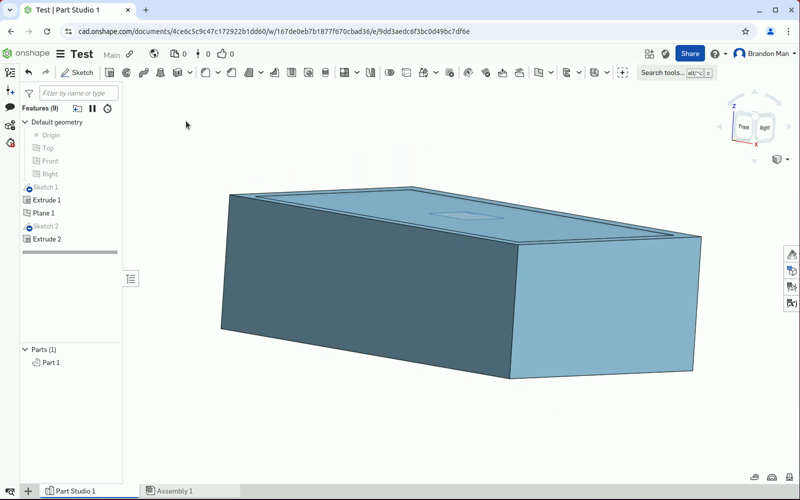
key(left, 3)
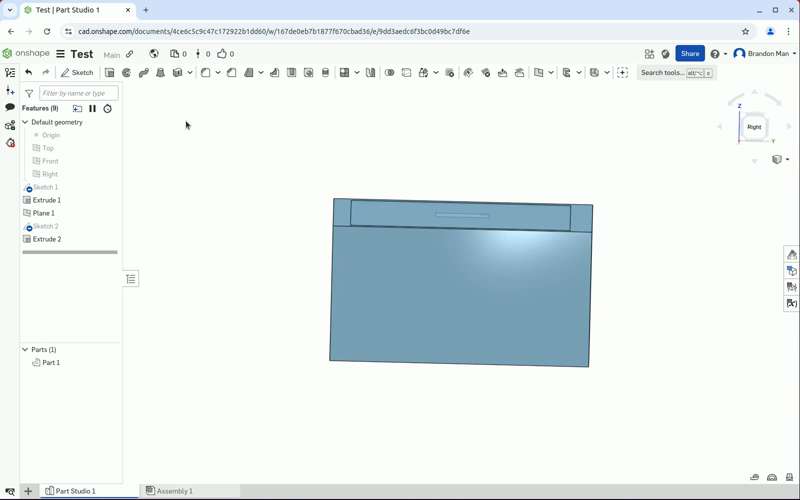
key(right, 3)
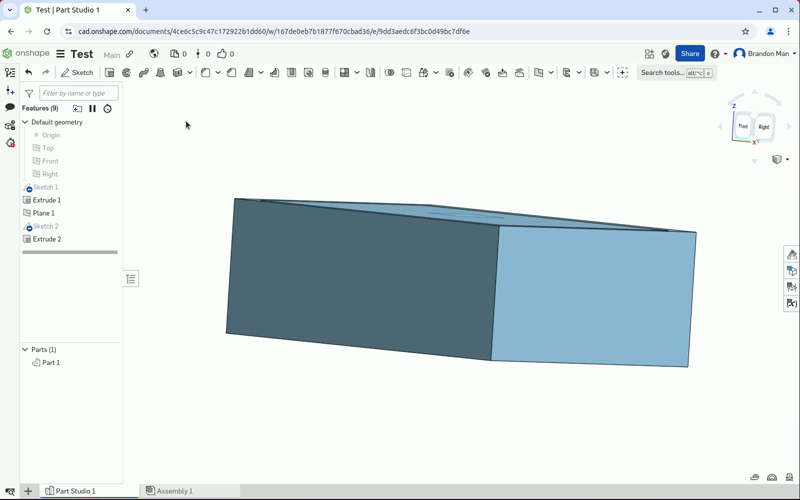
key(down, 3)
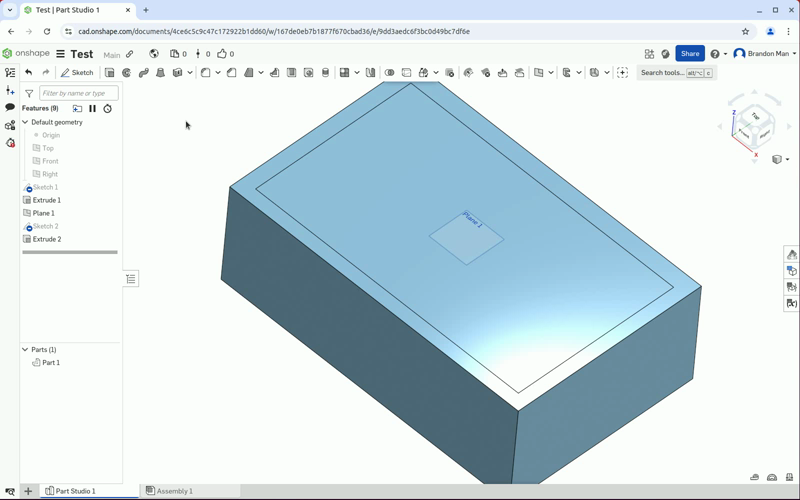
mouse_move(73, 189)
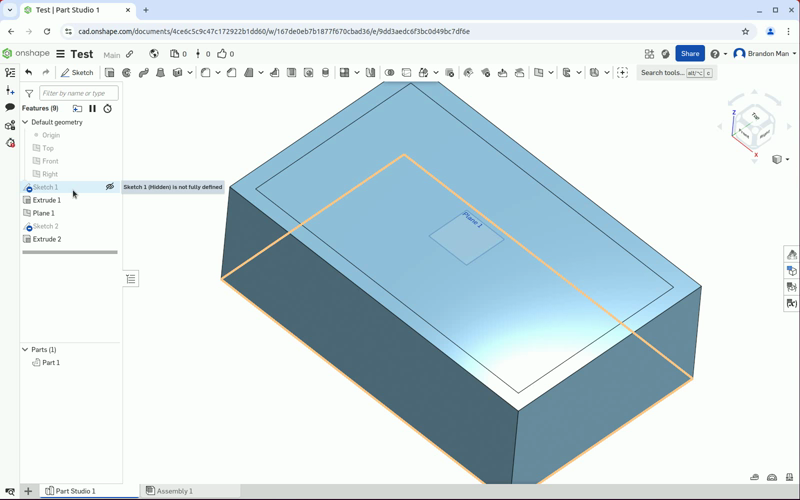
click(73, 189)